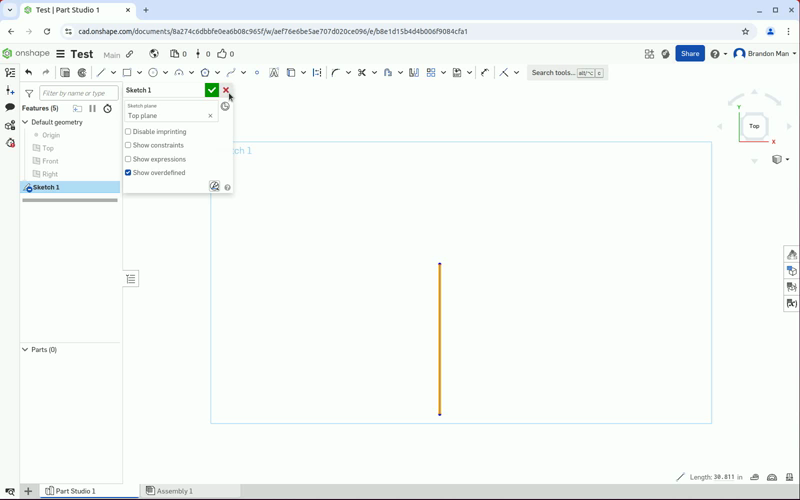
key(shift+h)
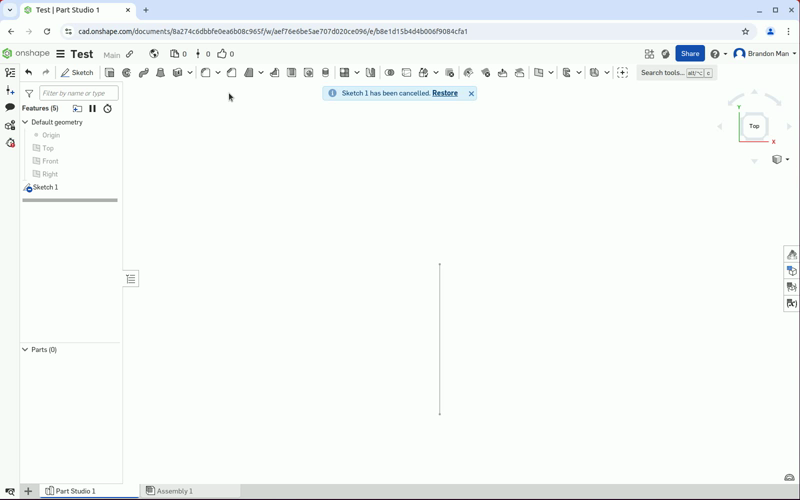
mouse_move(73, 352)
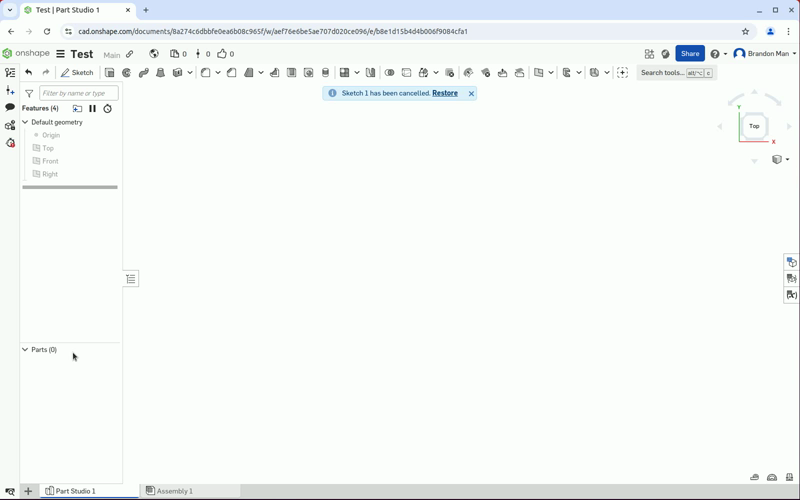
key(y)
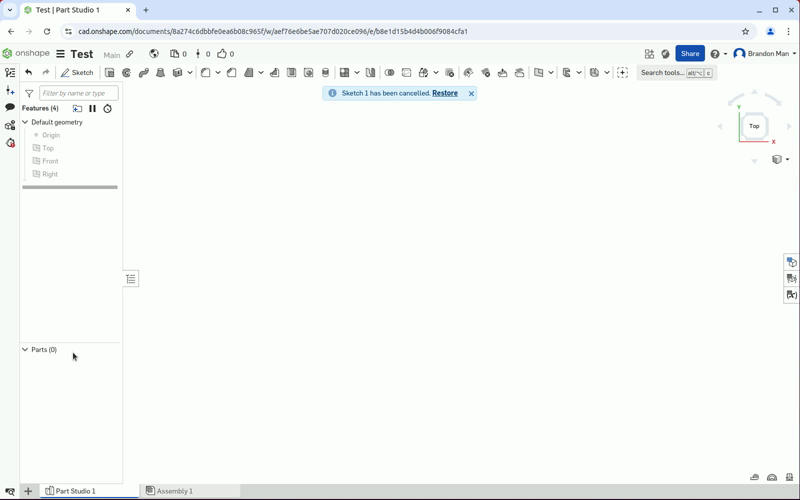
key(shift+p)
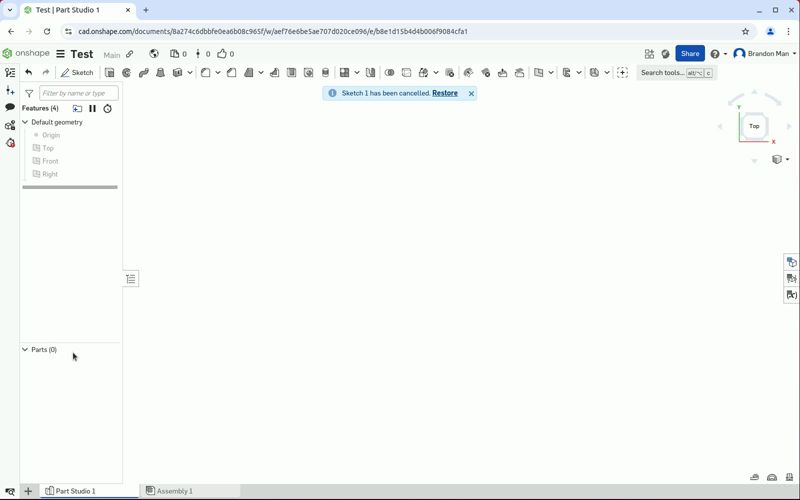
key(space)
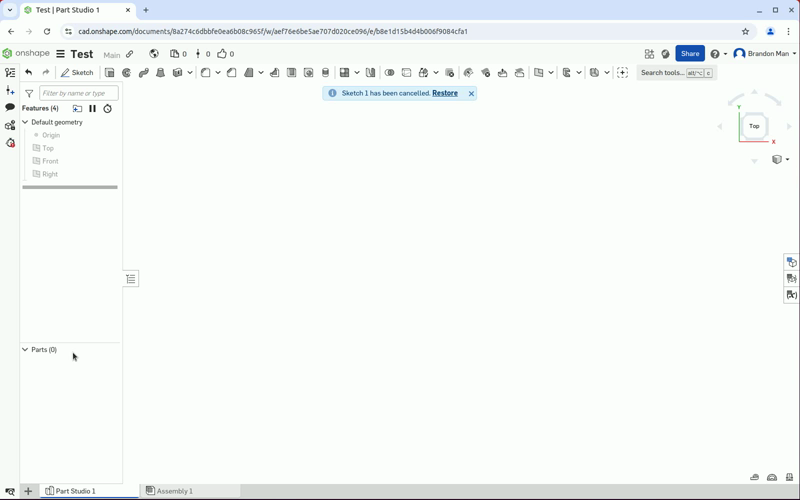
key_down(shift)
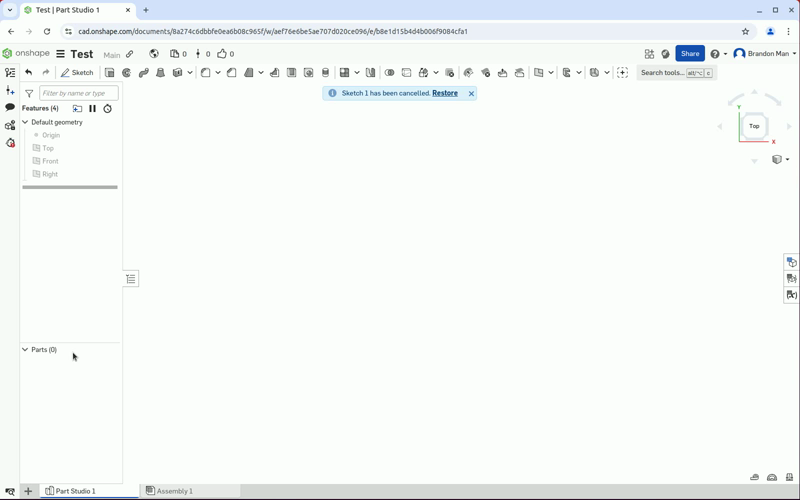
key(up)
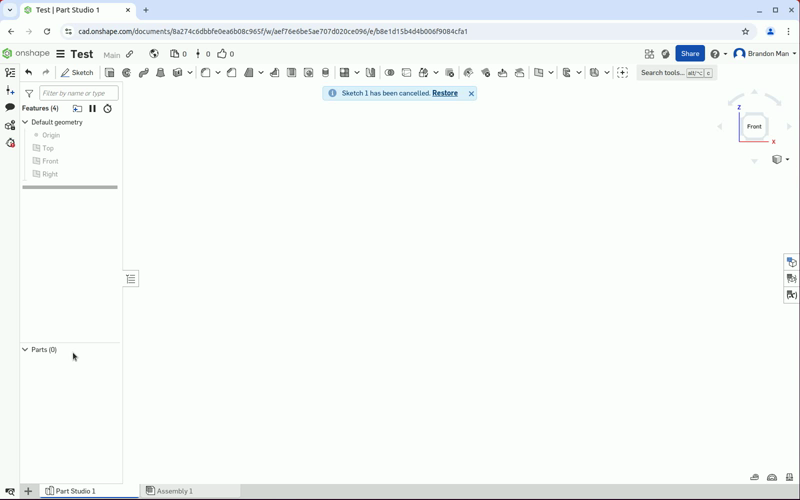
key_up(shift)
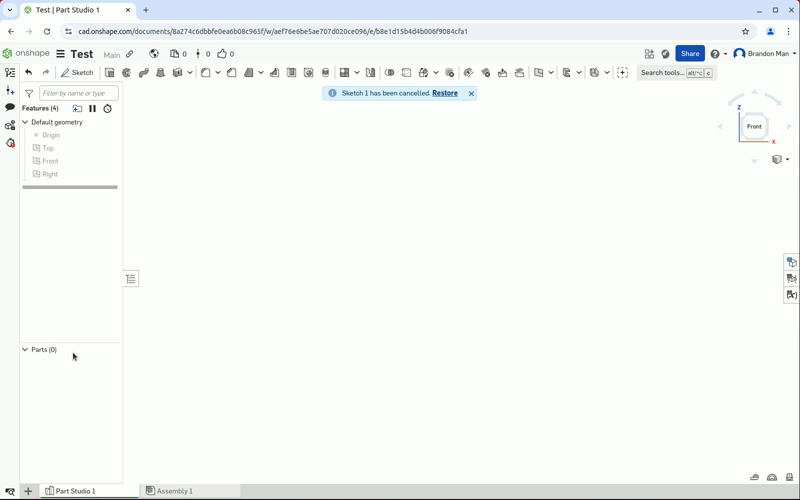
mouse_move(73, 352)
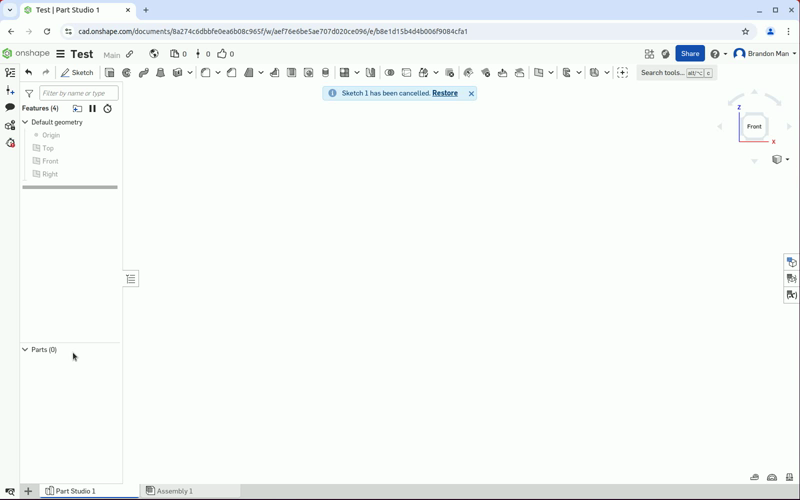
key(shift+y)
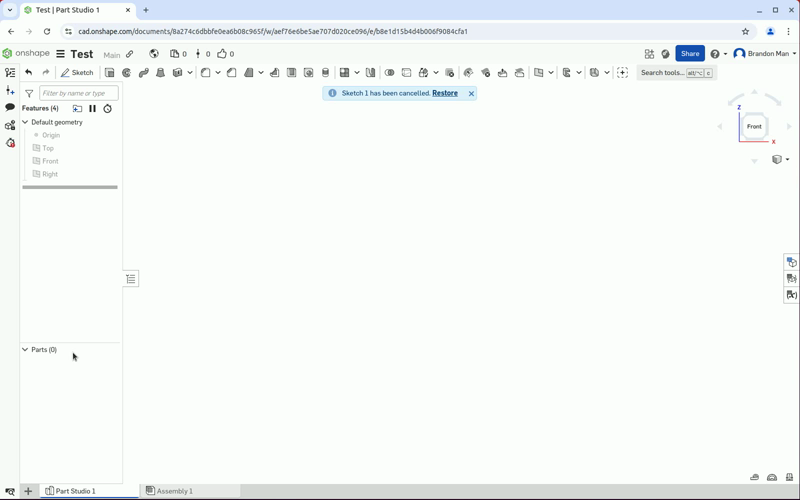
key(shift+s)
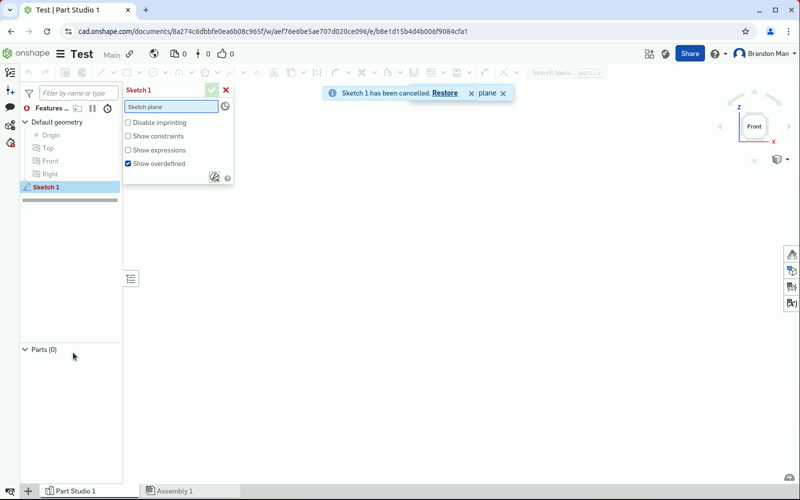
mouse_move(73, 163)
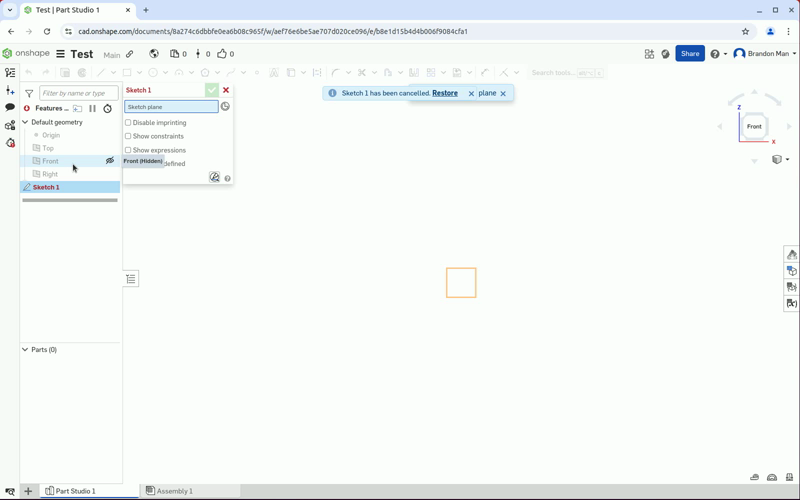
click(73, 163)
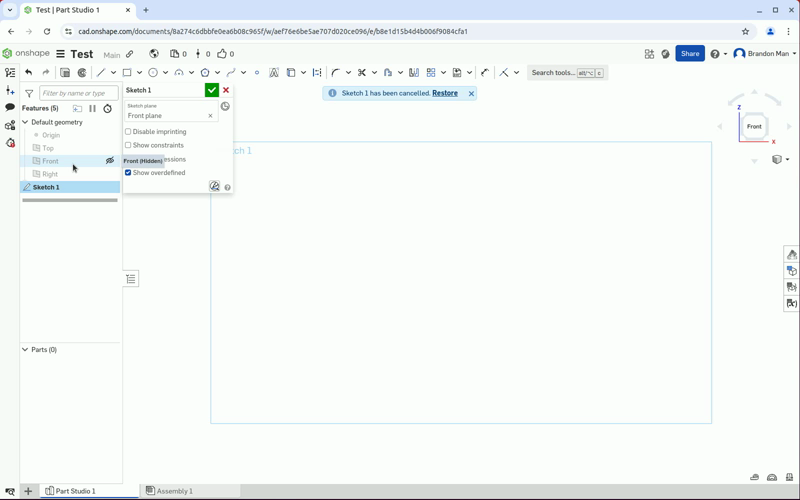
mouse_move(73, 352)
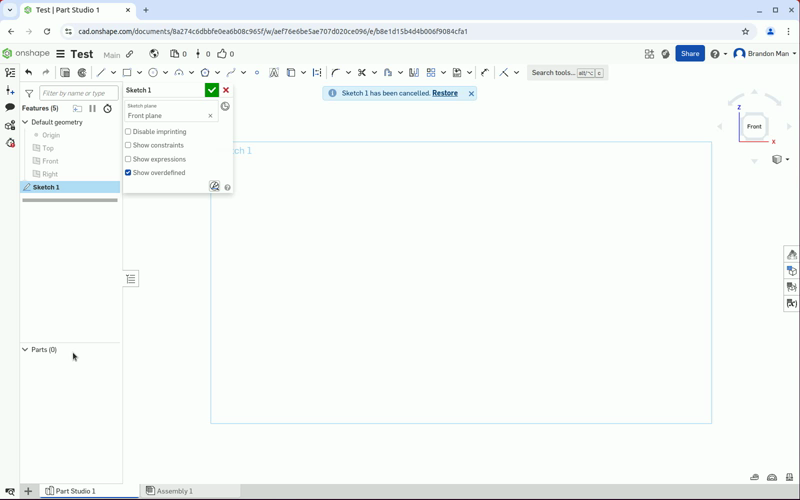
key(y)
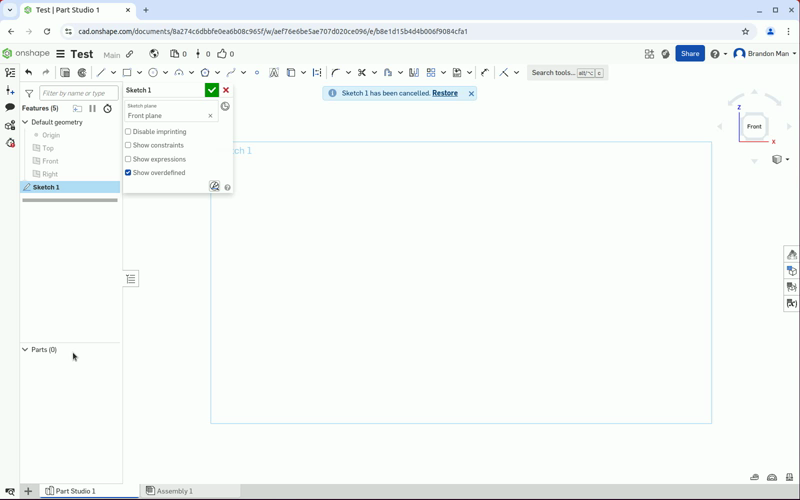
key(l)
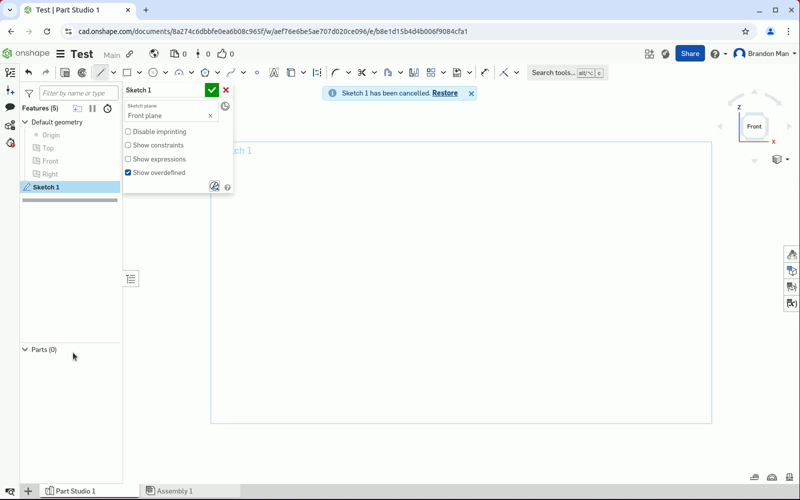
key_down(shift)
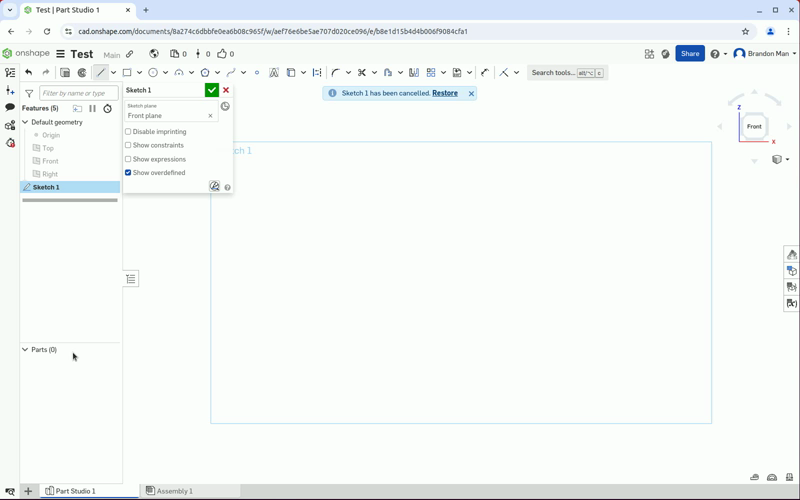
mouse_move(460, 282)
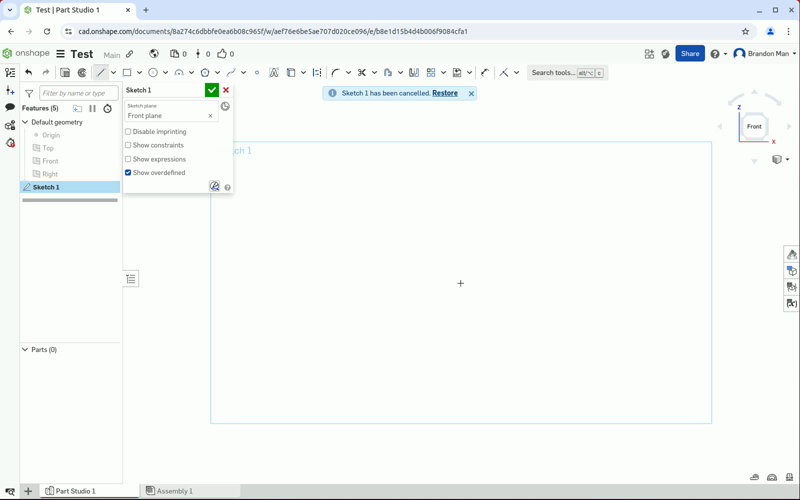
click(460, 282)
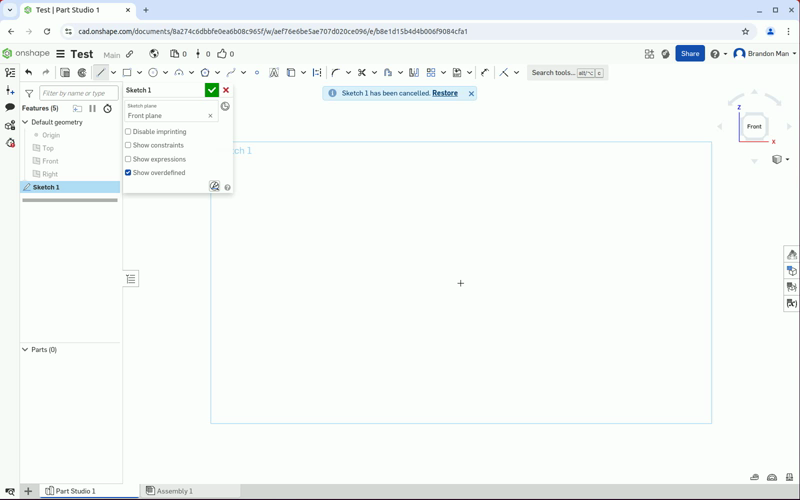
key_up(shift)
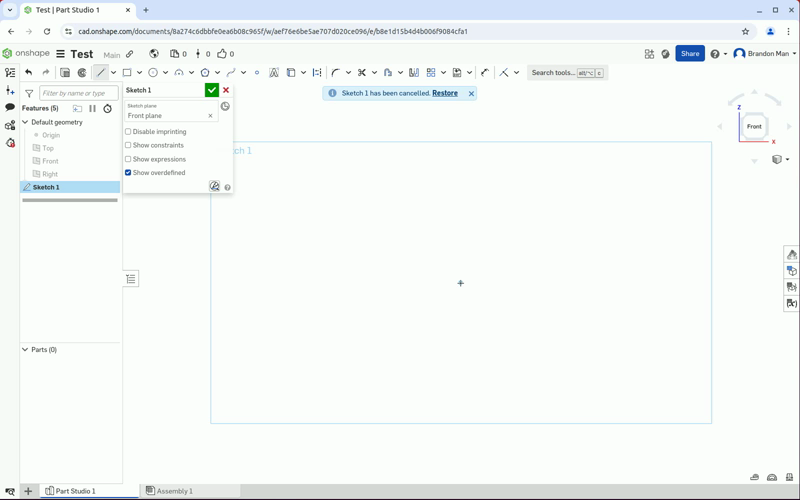
key_down(shift)
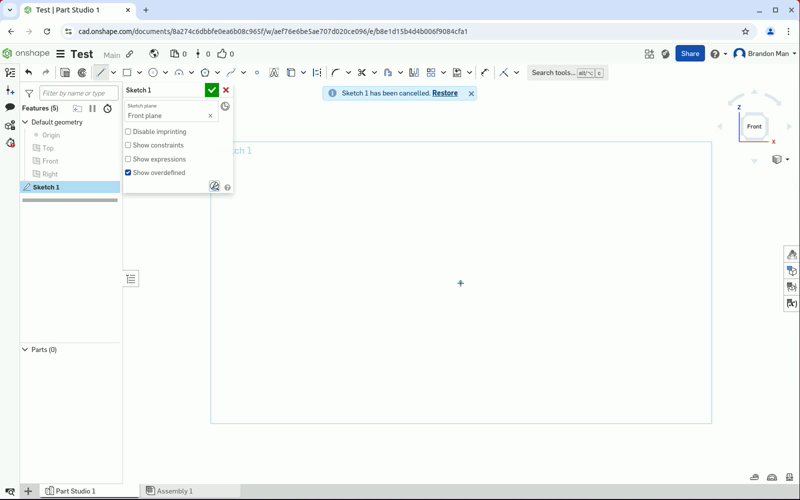
mouse_move(573, 282)
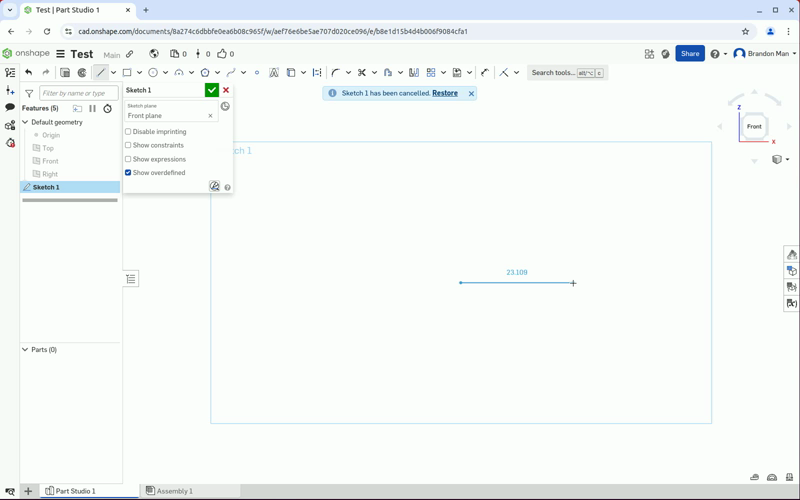
click(573, 282)
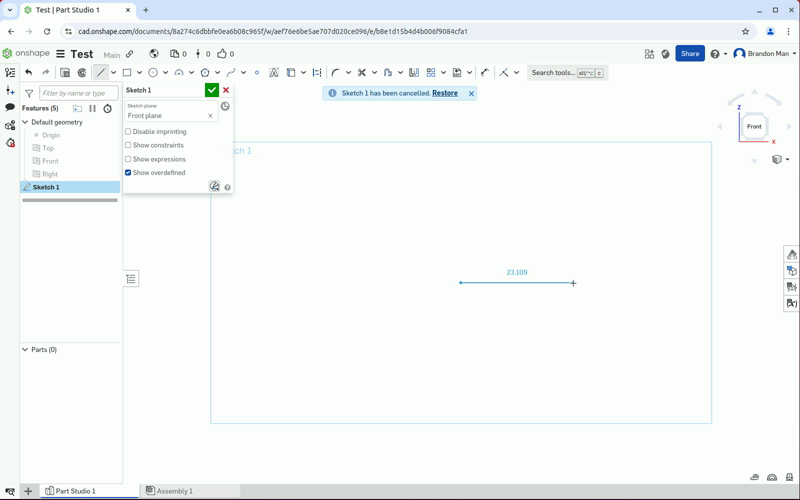
key_up(shift)
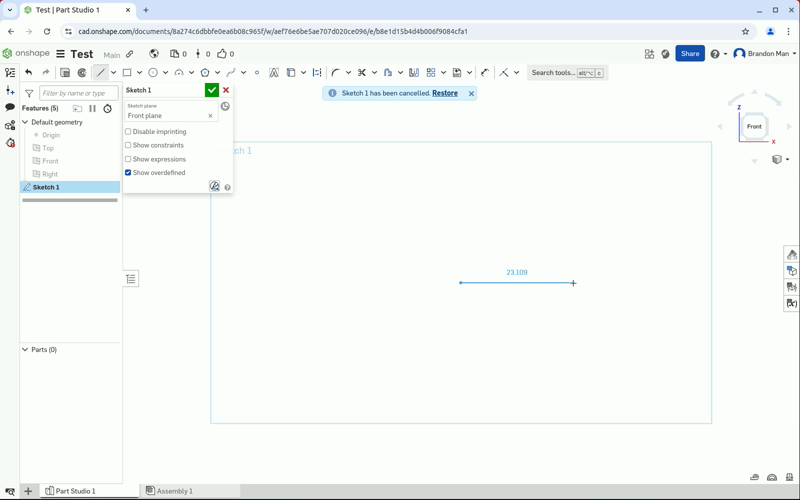
key_down(shift)
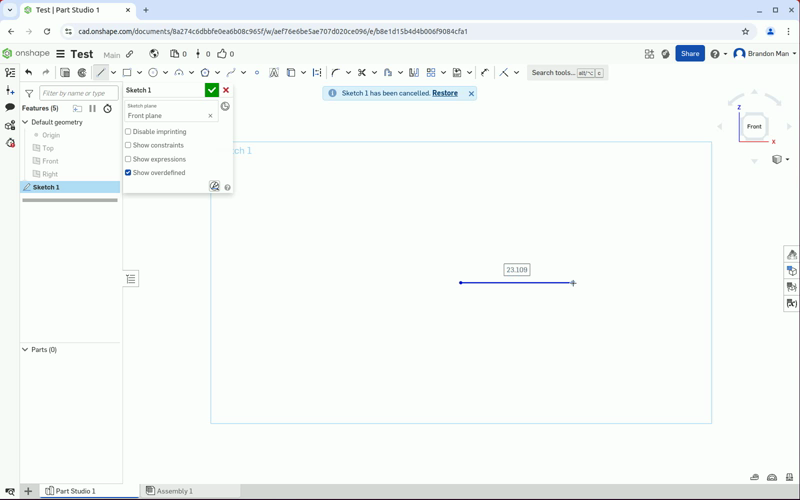
mouse_move(573, 189)
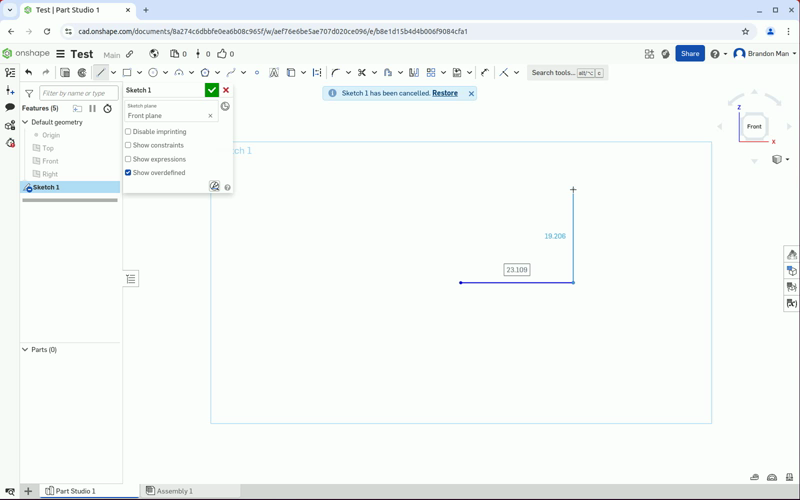
click(573, 189)
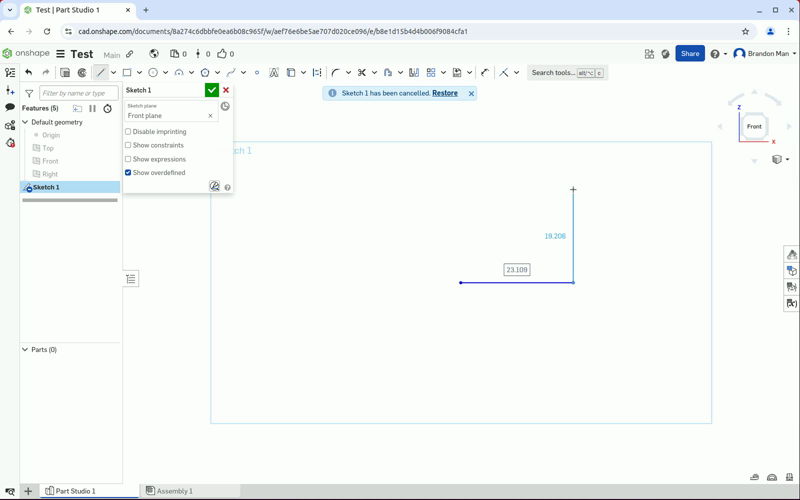
key_up(shift)
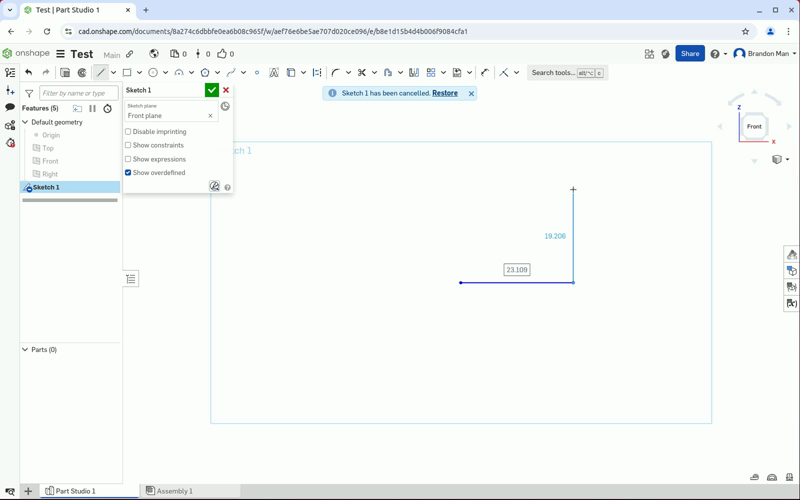
key_down(shift)
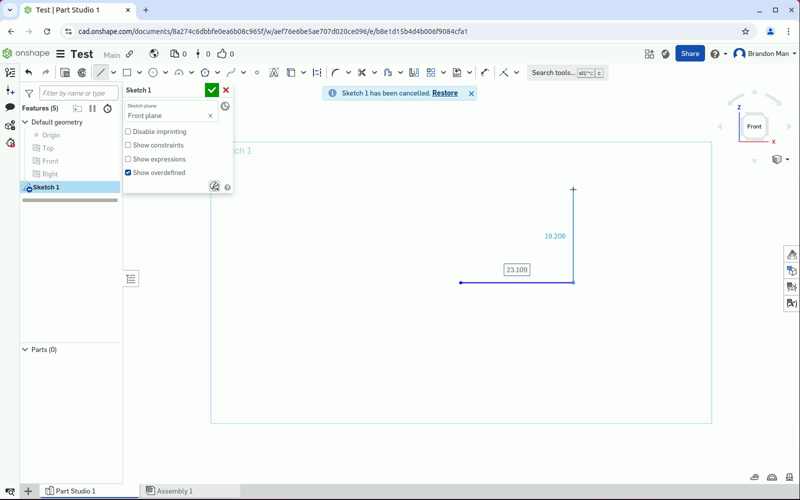
mouse_move(460, 189)
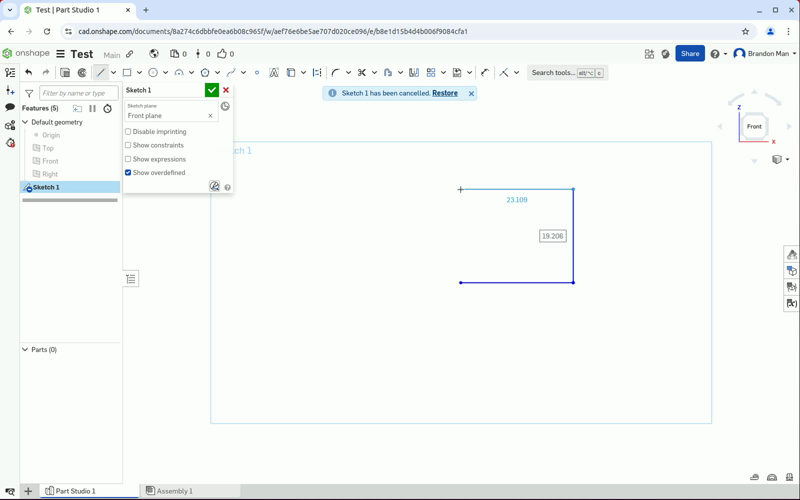
click(460, 189)
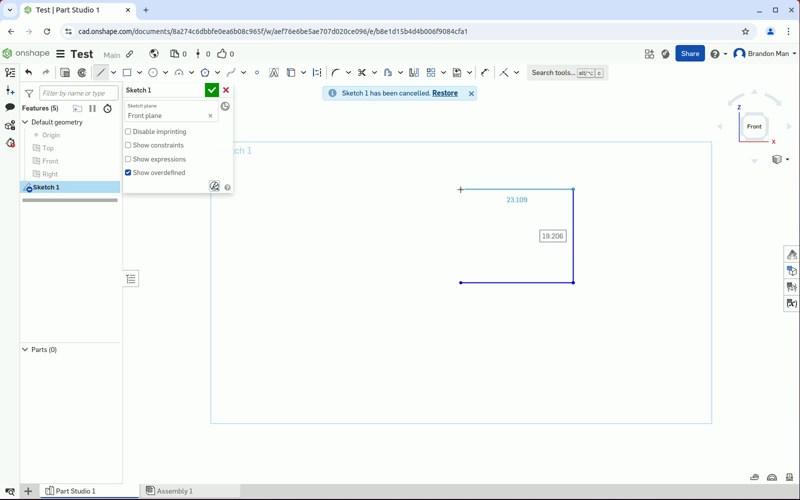
key_up(shift)
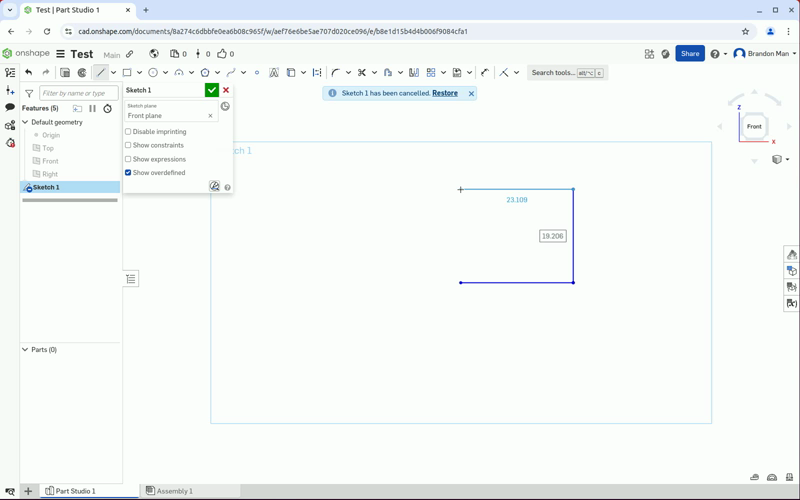
key_down(shift)
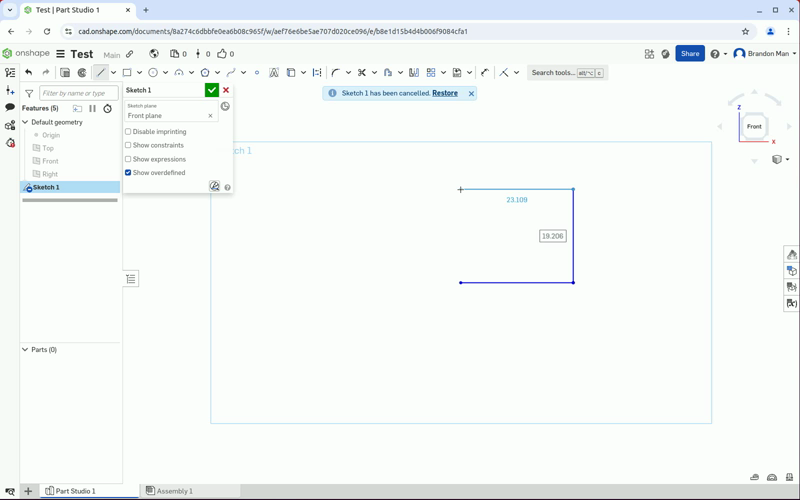
mouse_move(460, 282)
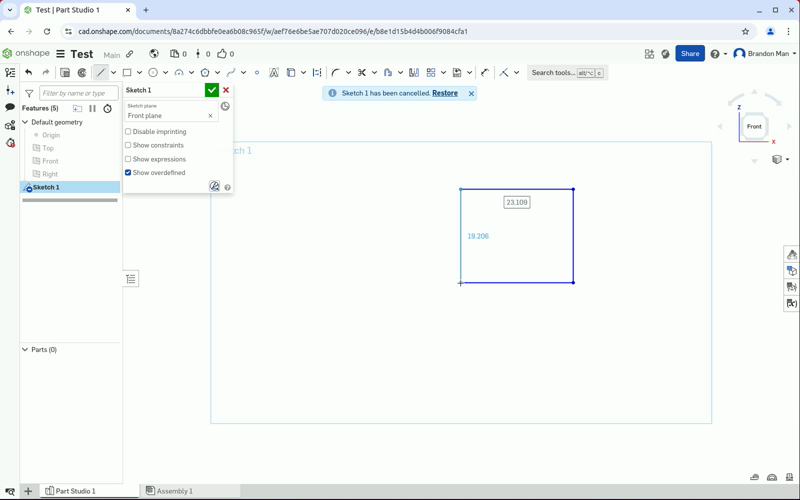
key_up(shift)
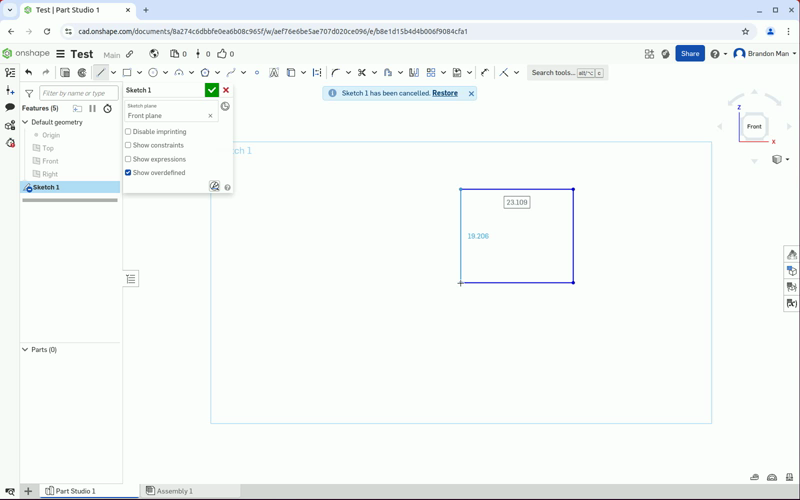
click(460, 282)
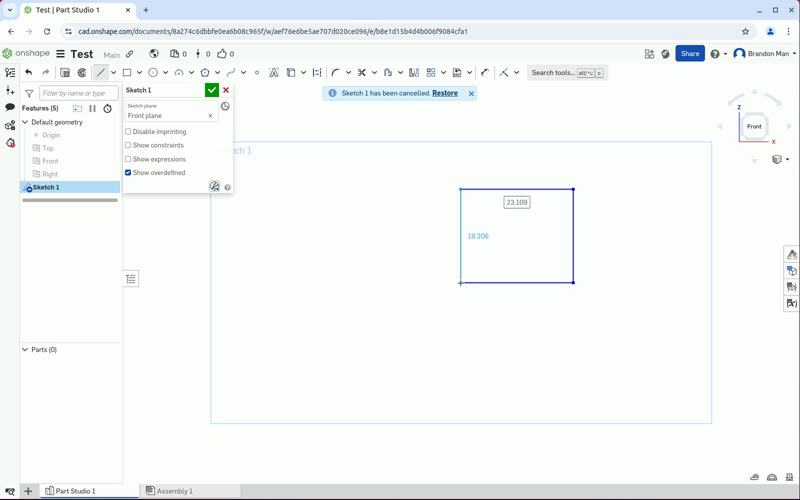
key(esc)
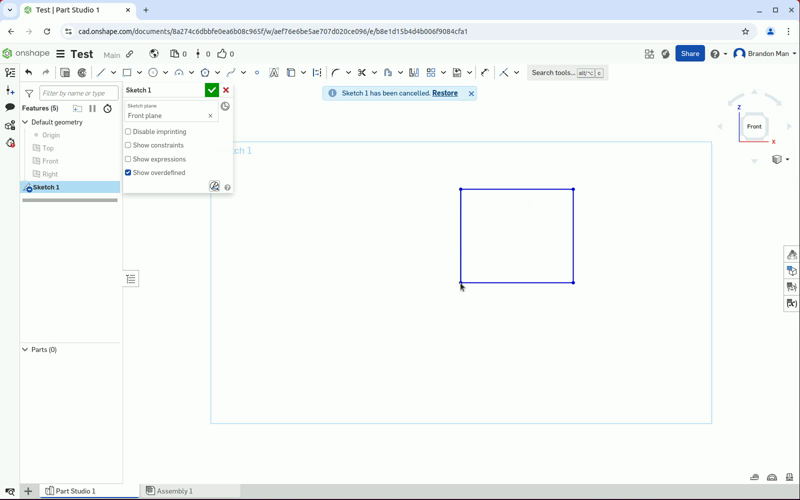
mouse_move(495, 204)
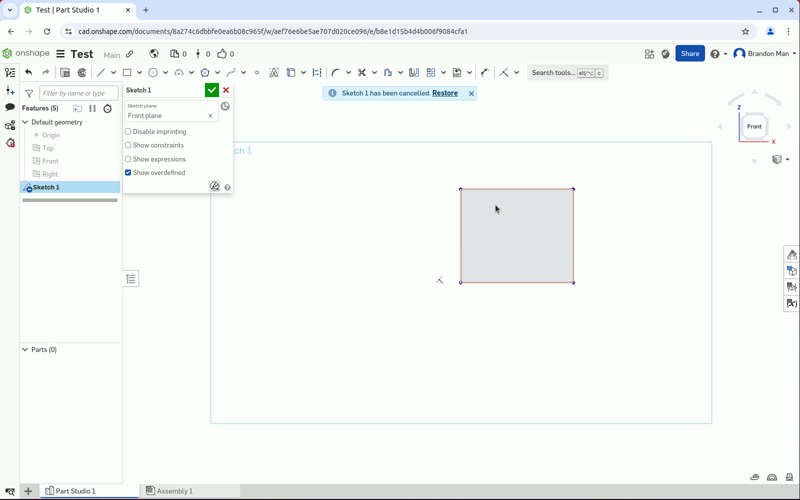
click(495, 204)
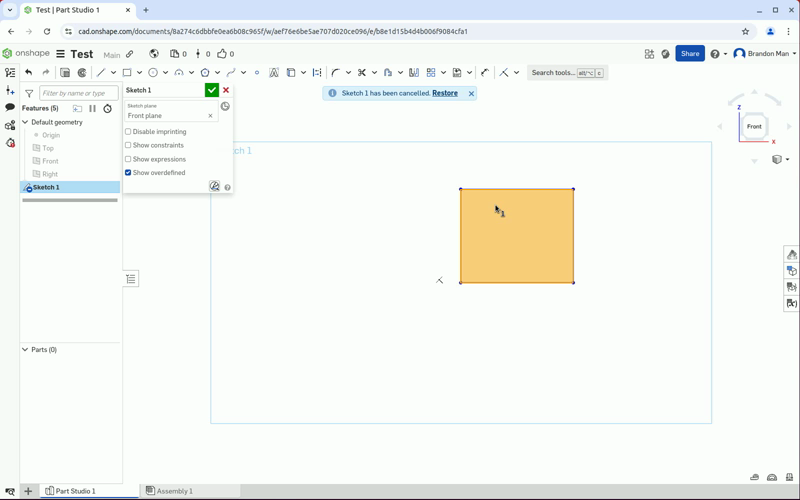
mouse_move(73, 352)
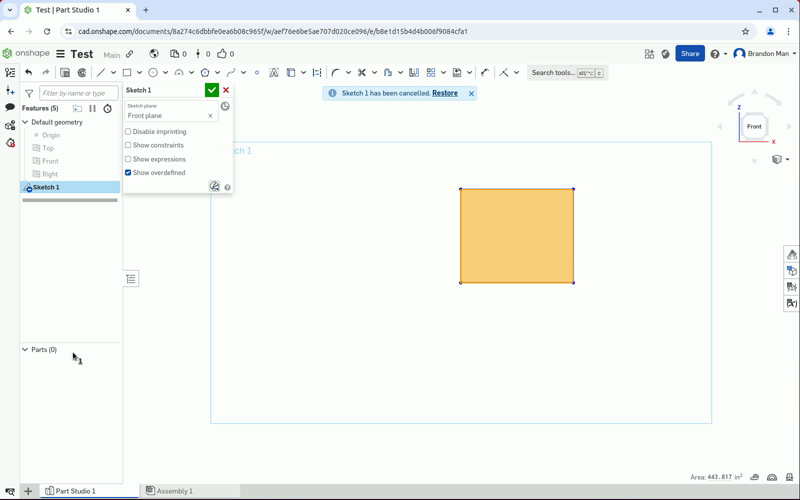
key(shift+y)
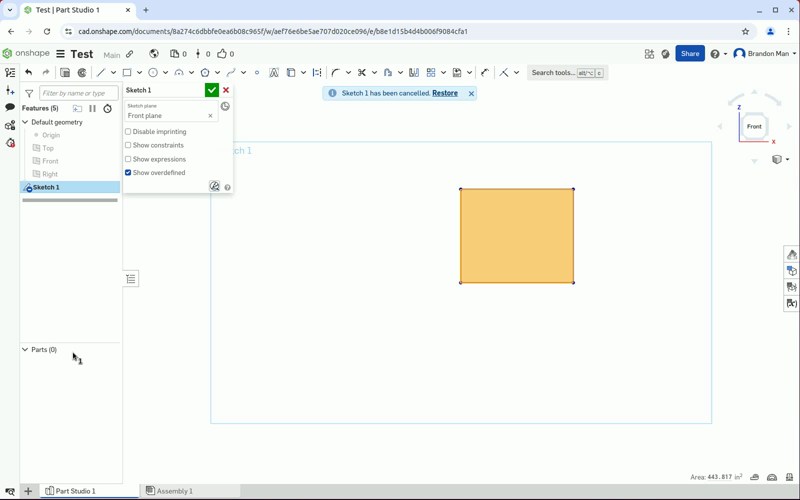
key(shift+e)
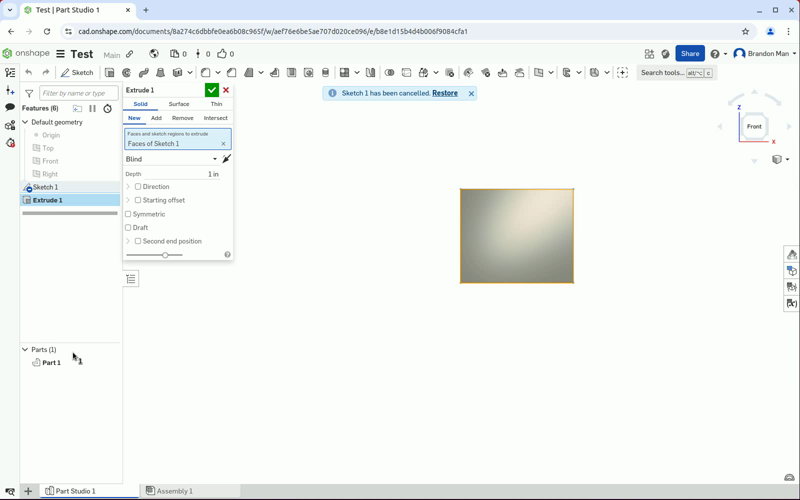
mouse_move(143, 106)
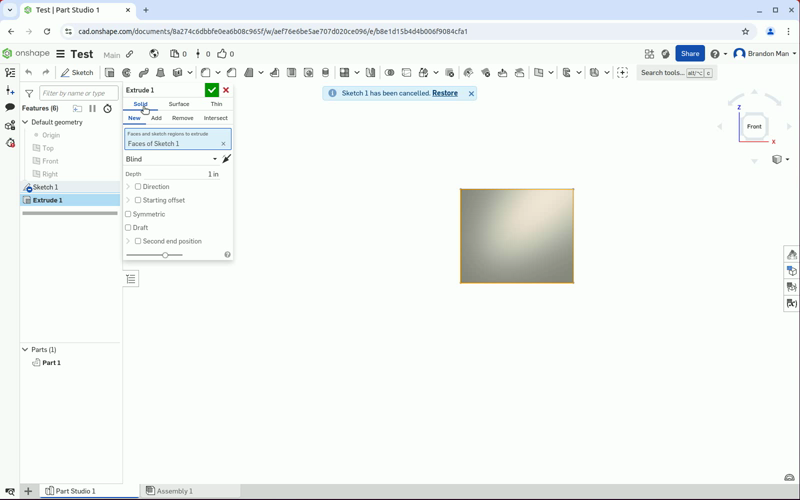
click(143, 106)
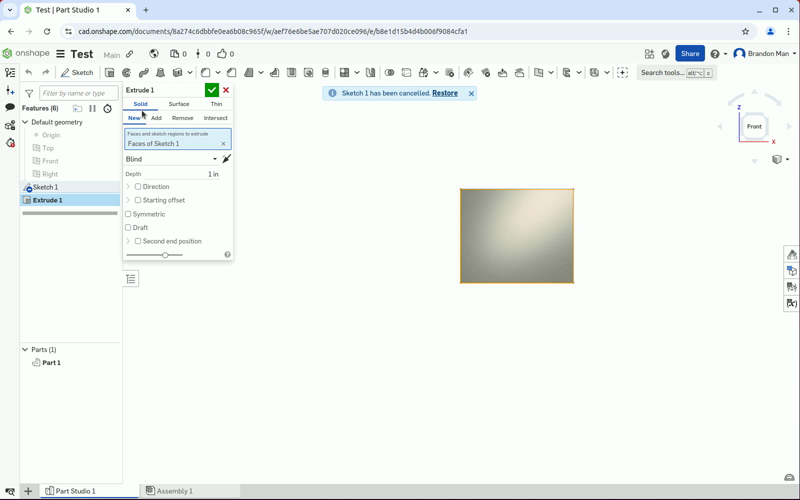
mouse_move(137, 120)
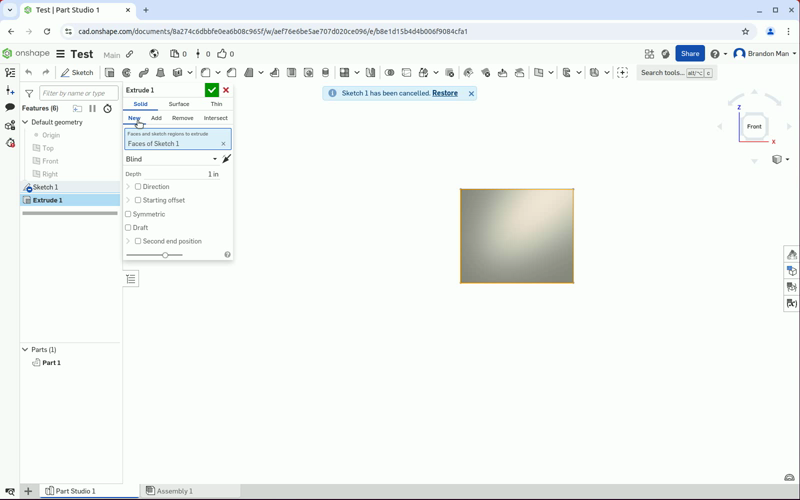
click(137, 120)
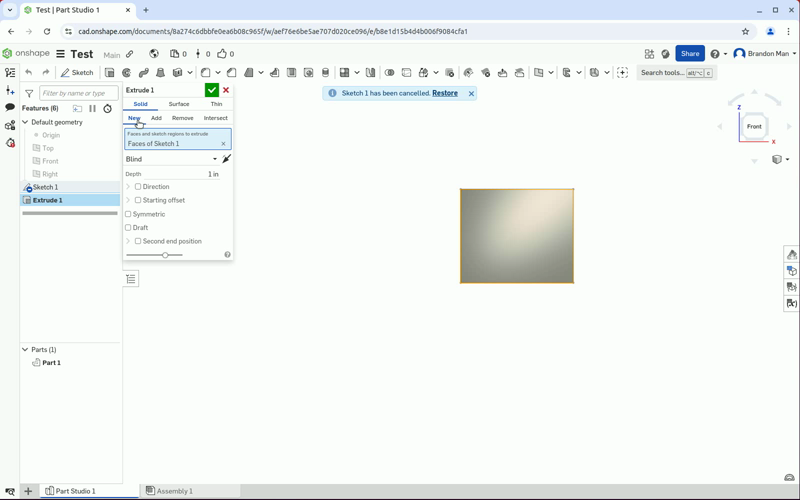
key(tab, 4)
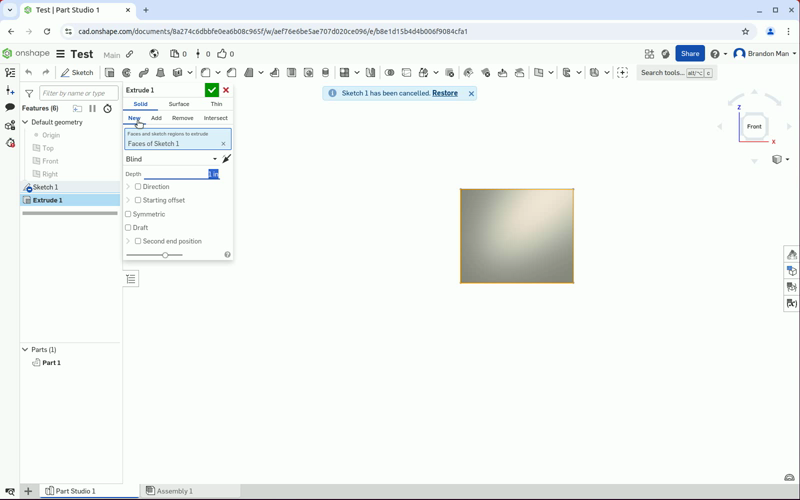
text(15.405)
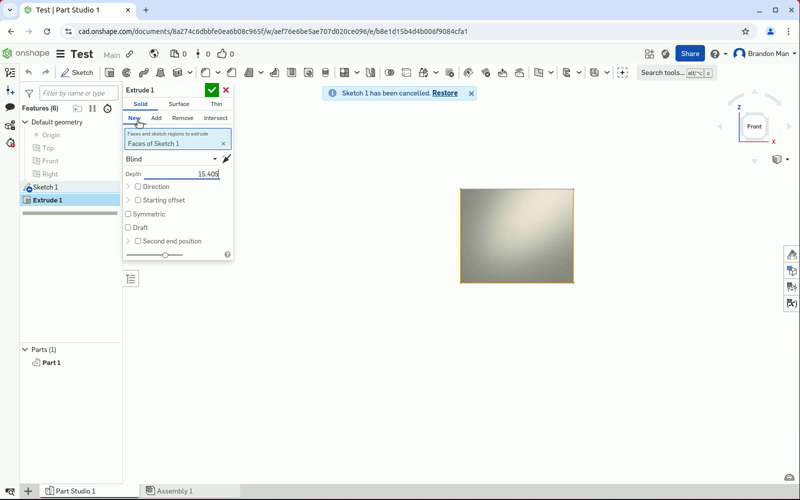
key(enter)
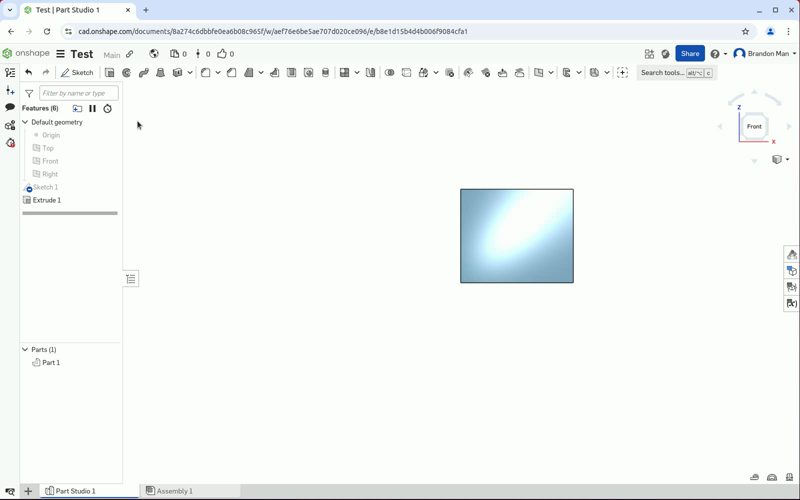
key(shift+h)
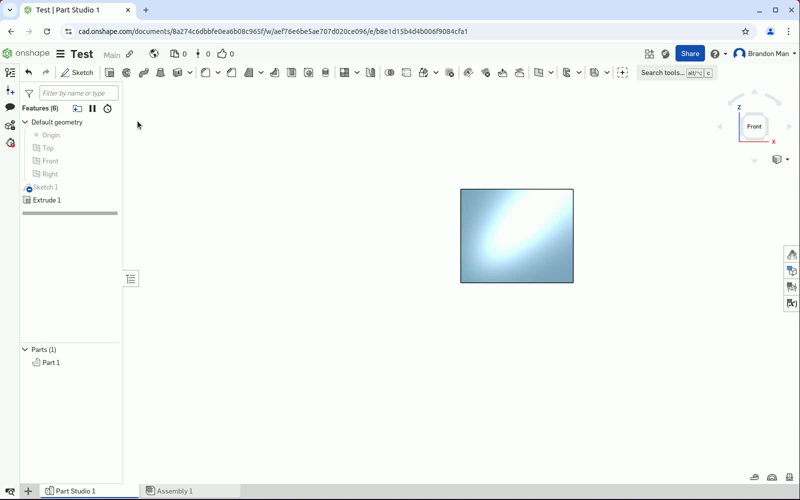
key(shift+h)
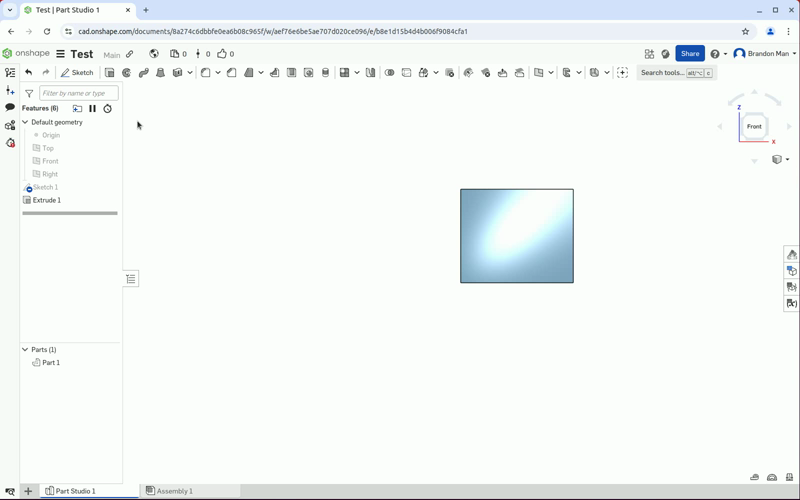
mouse_move(73, 189)
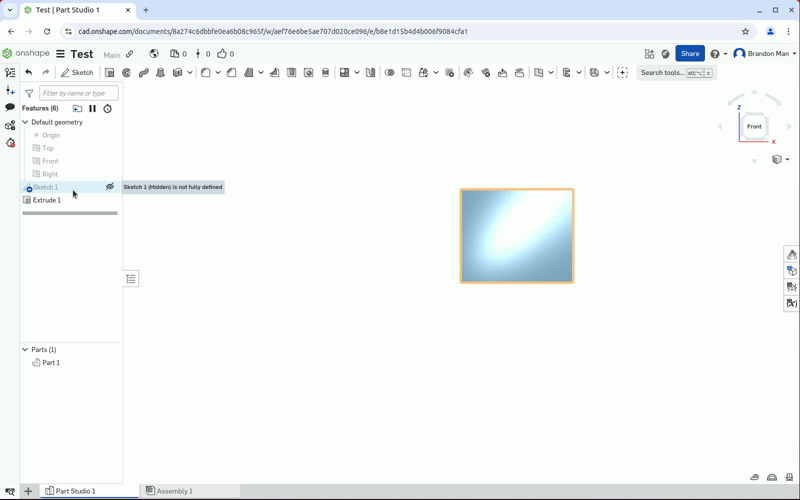
click(73, 189)
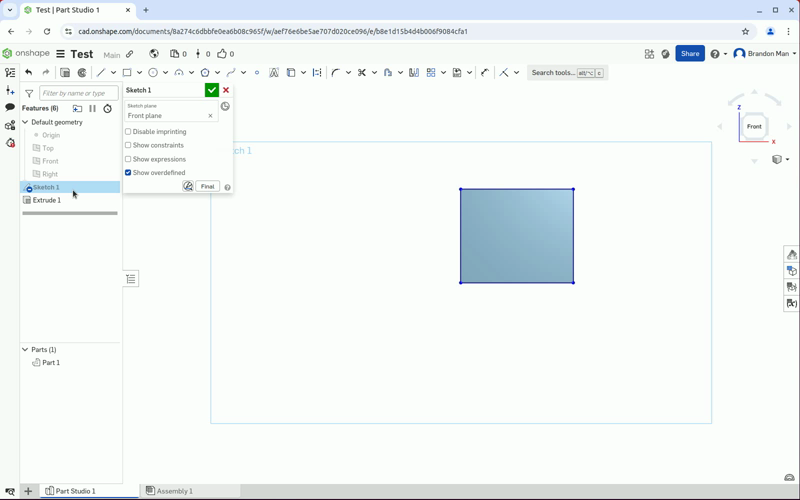
mouse_move(229, 92)
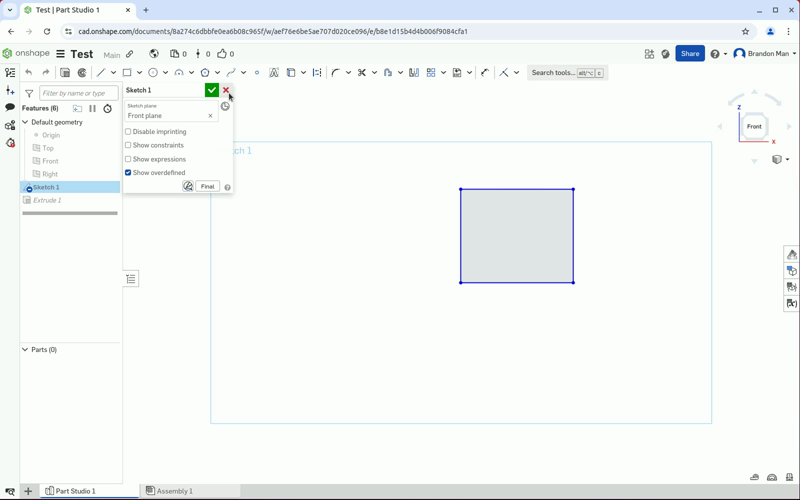
click(229, 92)
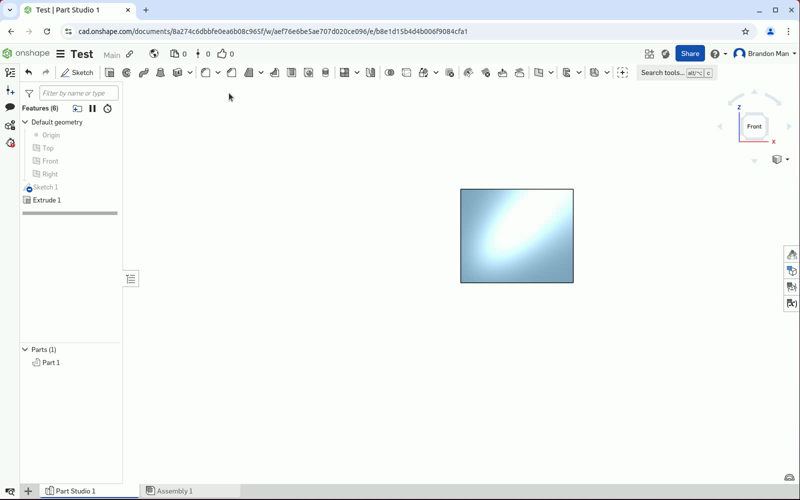
mouse_move(541, 75)
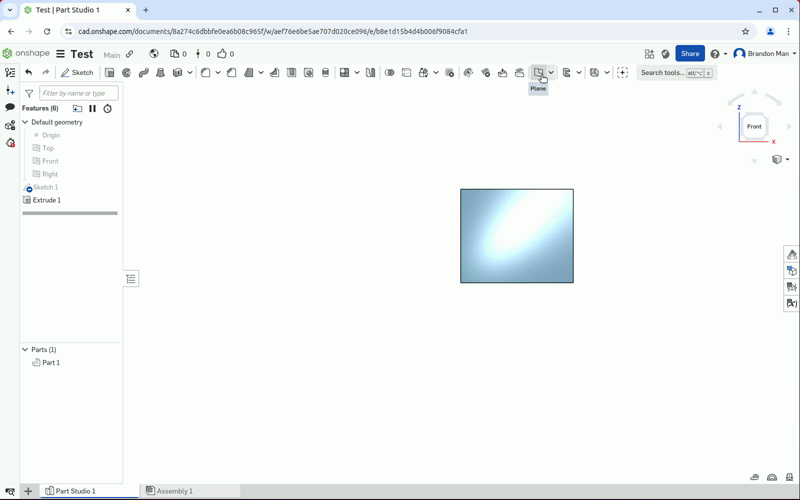
click(541, 75)
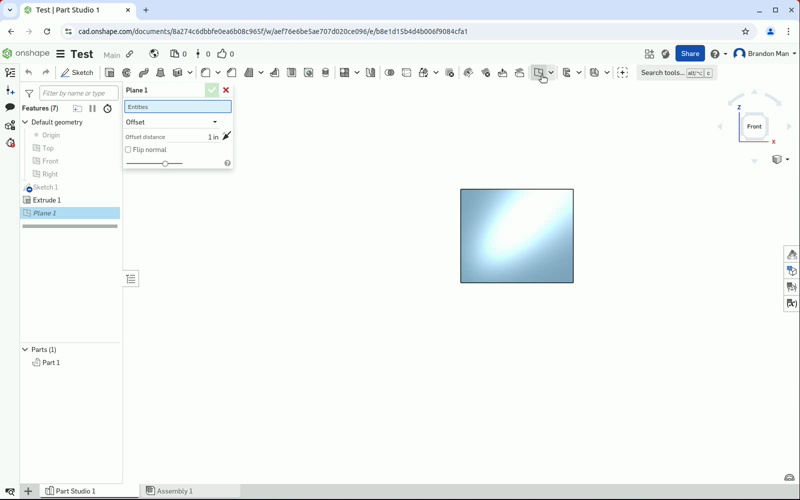
mouse_move(73, 163)
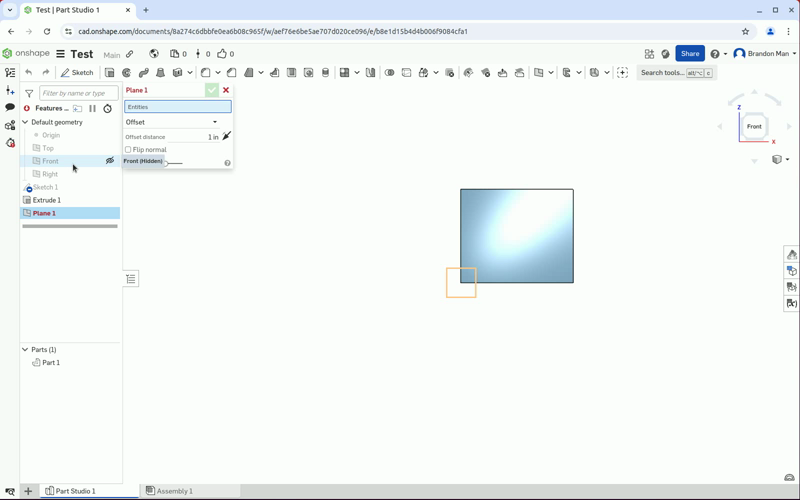
click(73, 163)
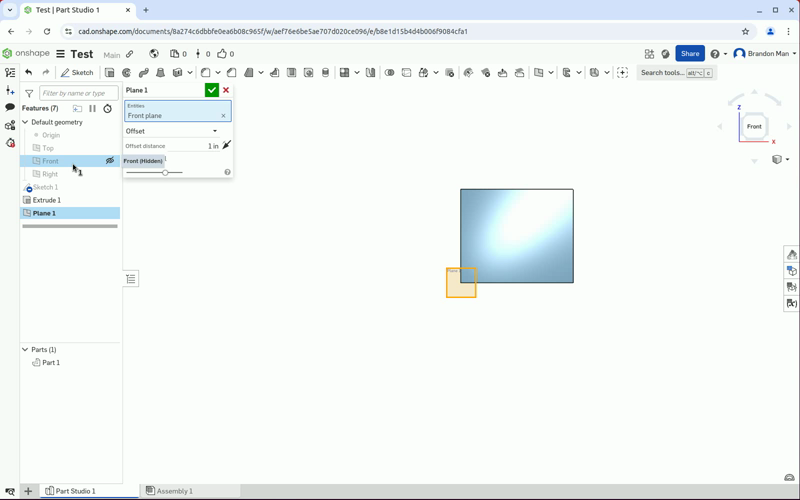
key(tab, 2)
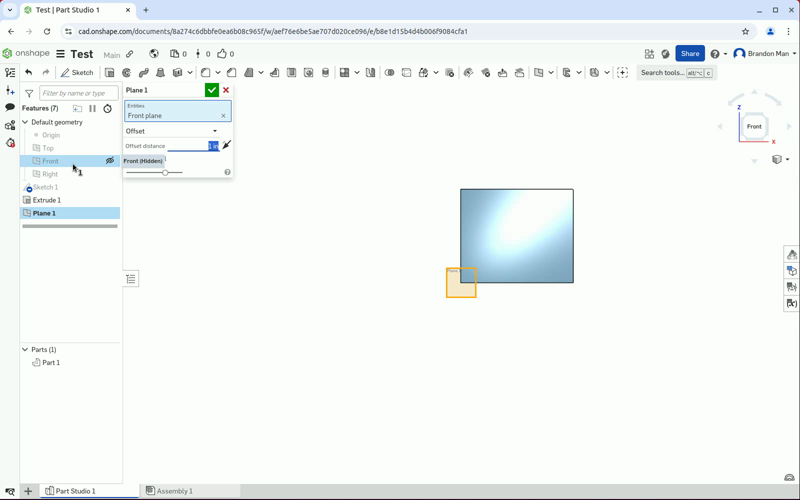
text(15.405)
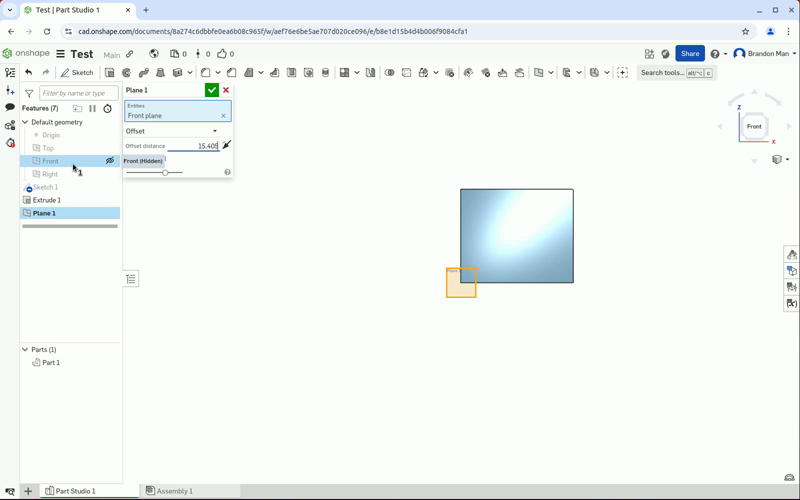
key(enter, 2)
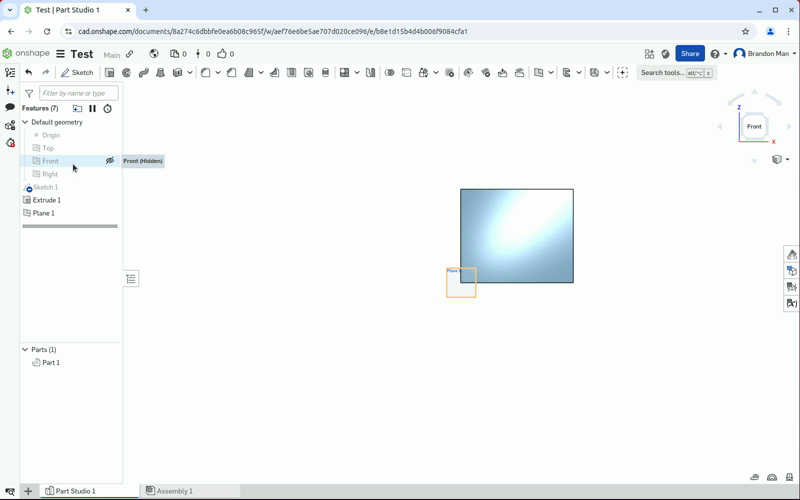
key(shift+s)
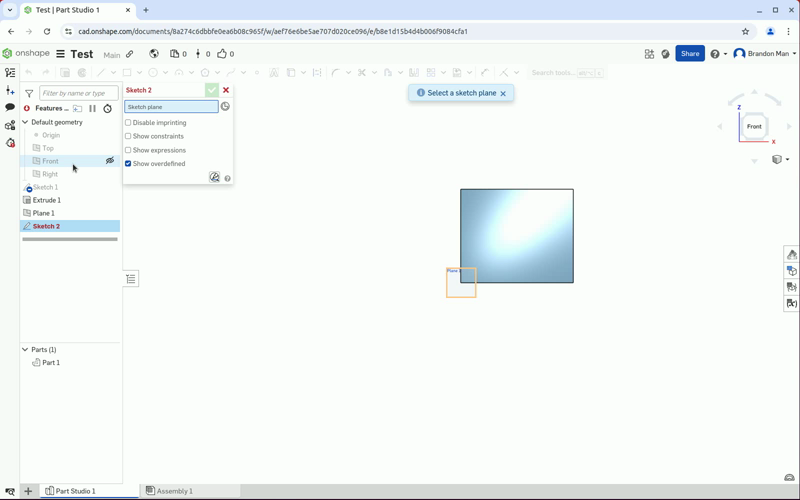
mouse_move(73, 215)
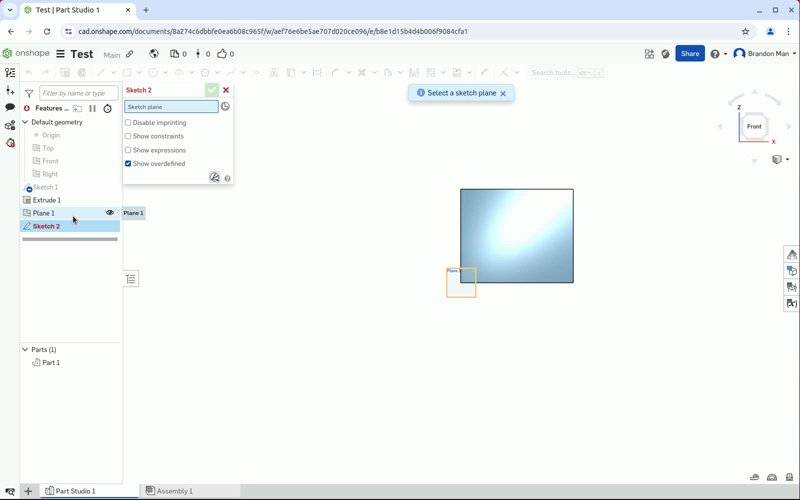
click(73, 215)
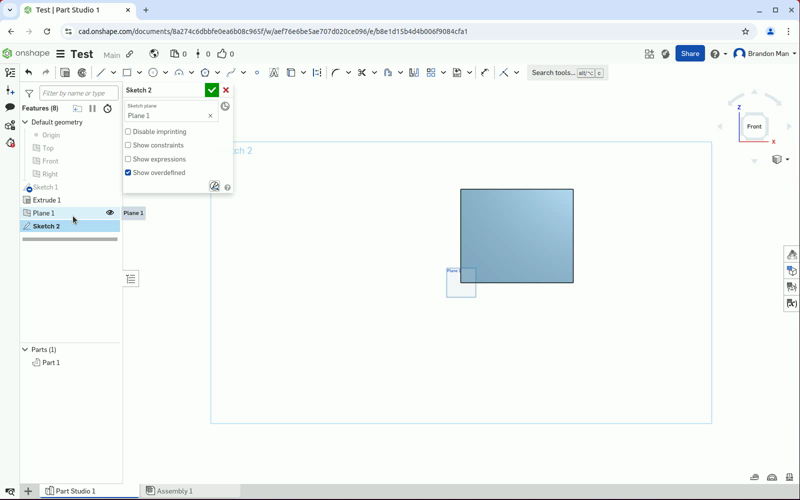
mouse_move(73, 352)
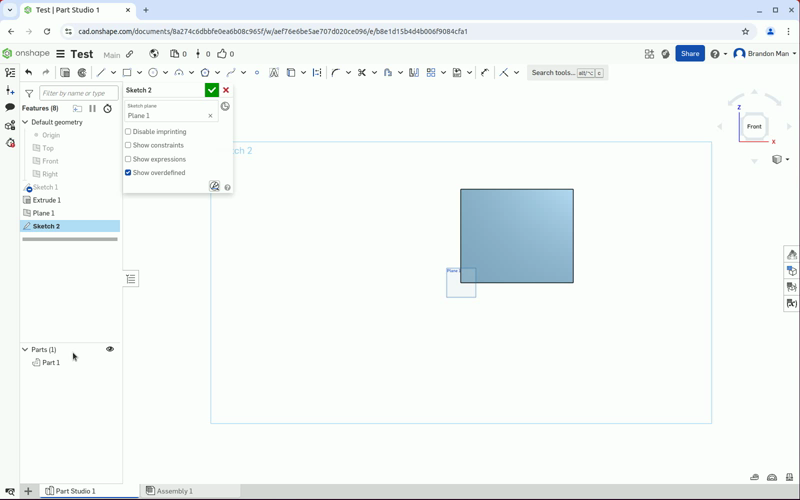
key(y)
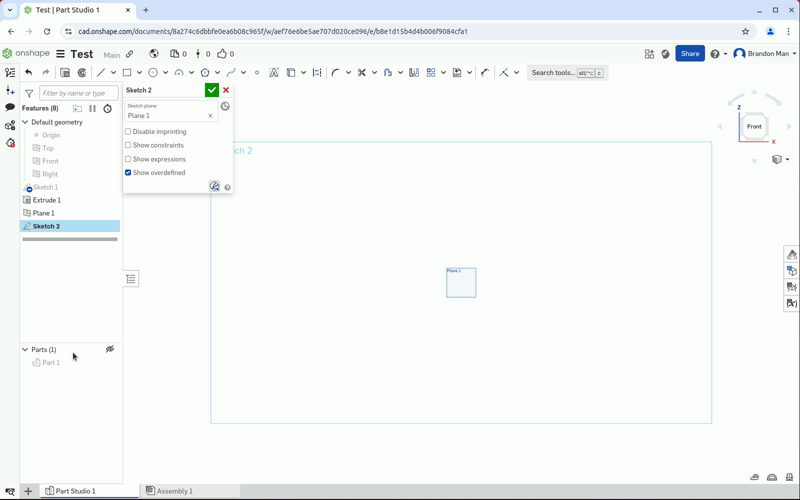
key(l)
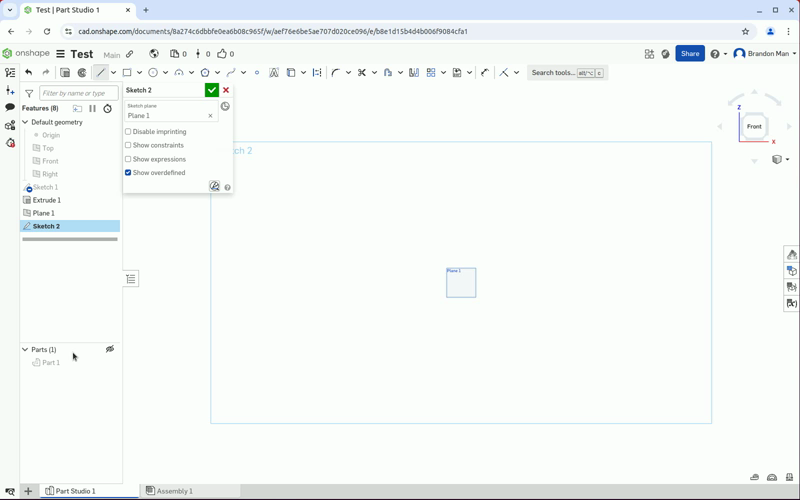
key_down(shift)
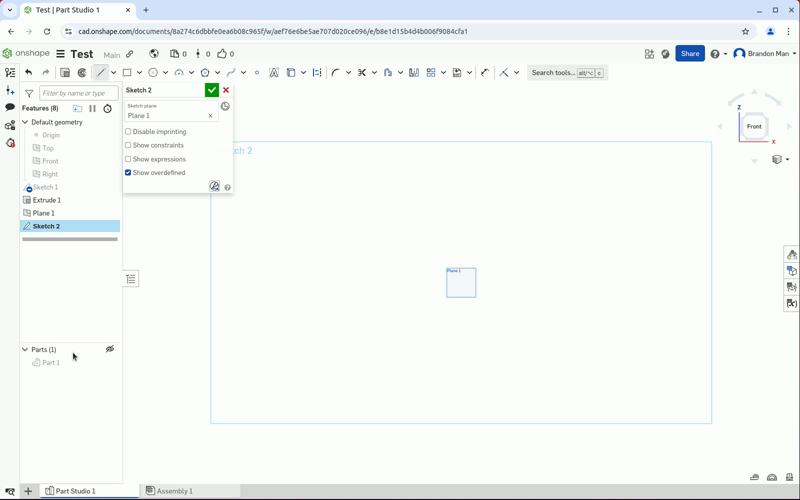
mouse_move(460, 245)
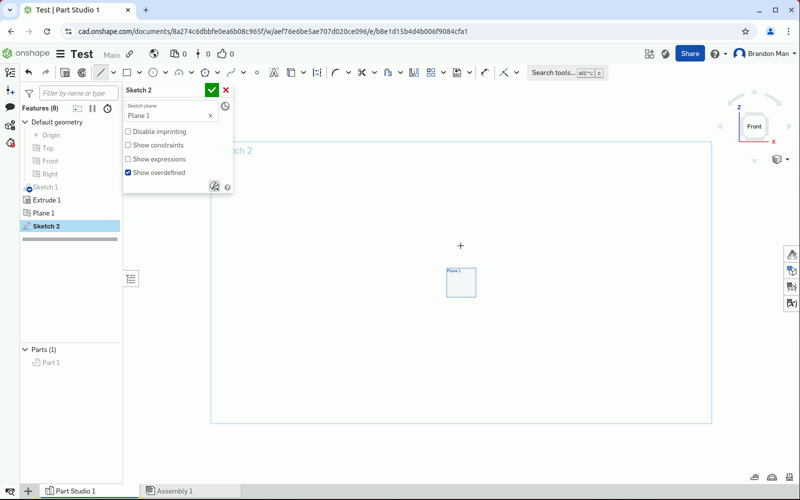
click(460, 245)
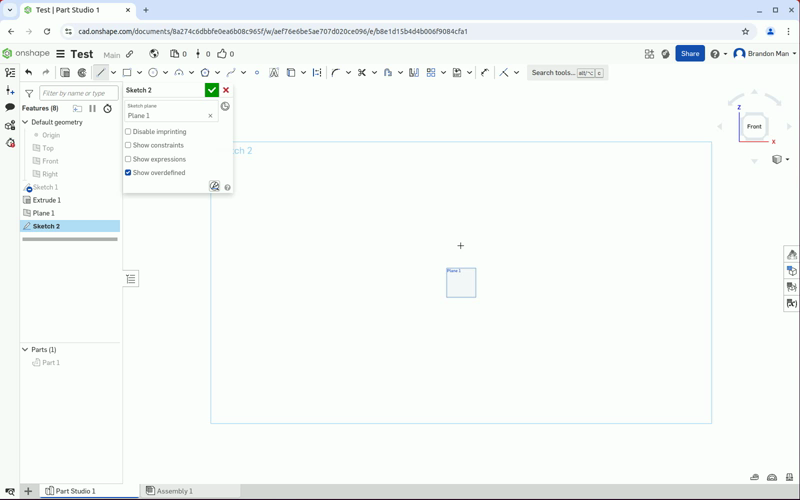
key_up(shift)
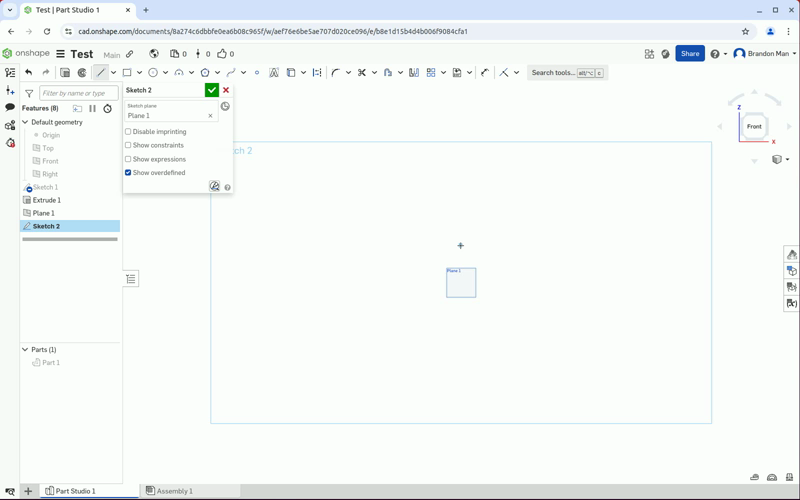
key_down(shift)
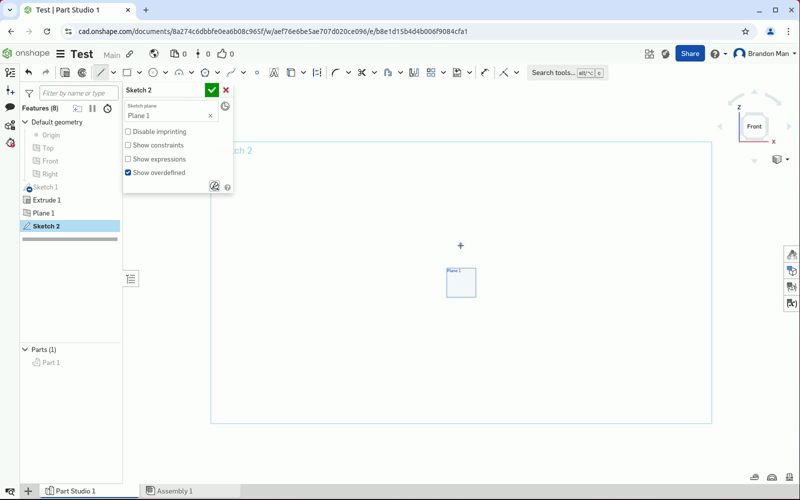
mouse_move(573, 245)
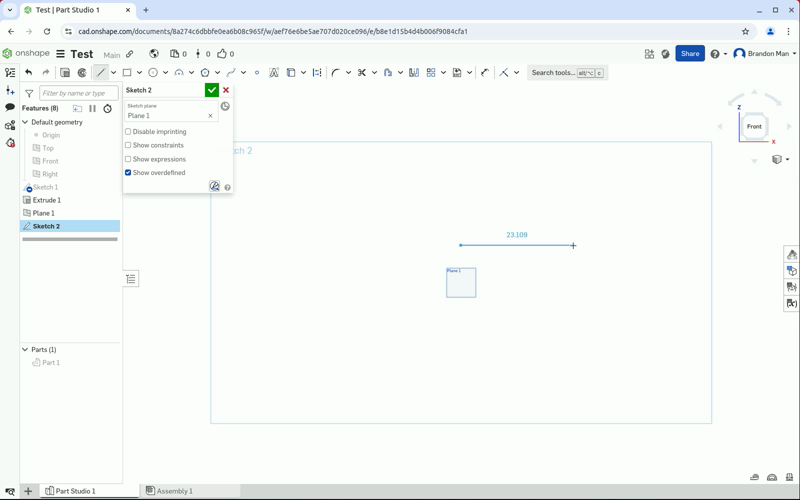
click(573, 245)
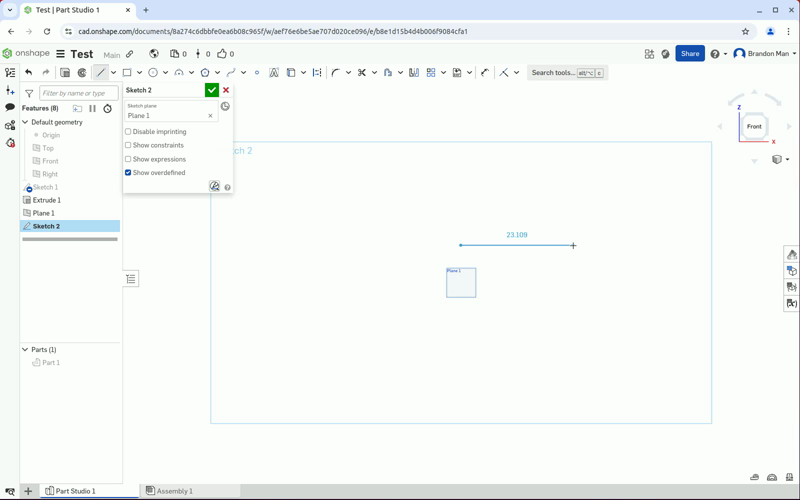
key_up(shift)
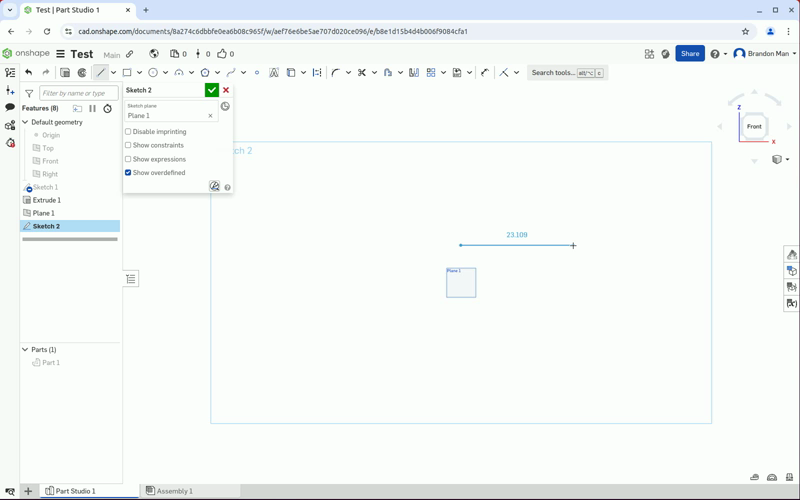
key_down(shift)
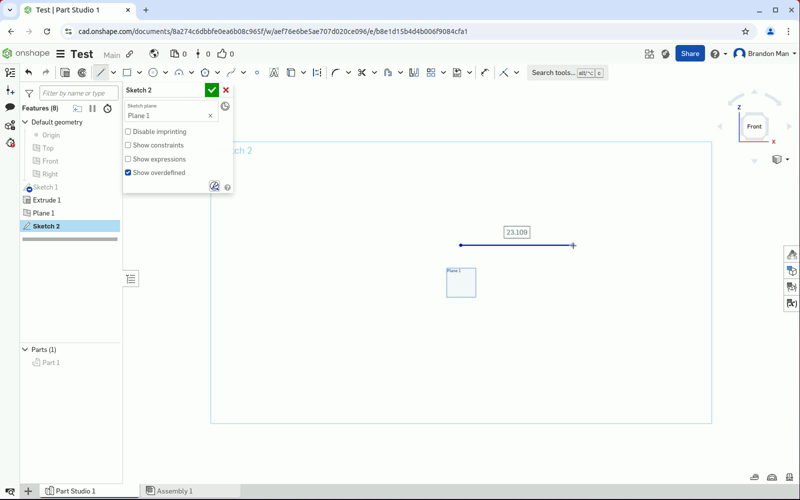
mouse_move(589, 245)
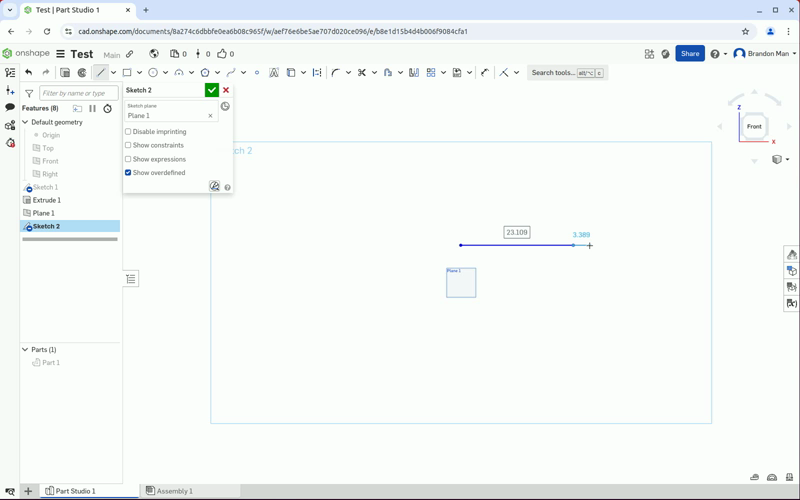
mouse_move(573, 188)
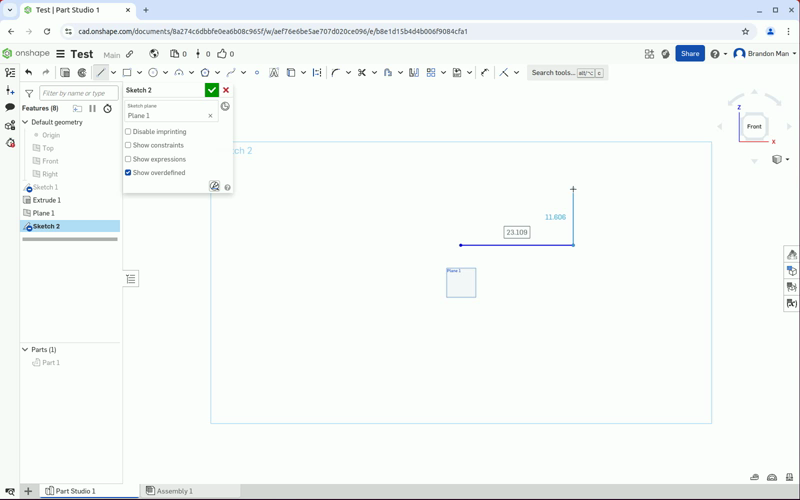
click(573, 188)
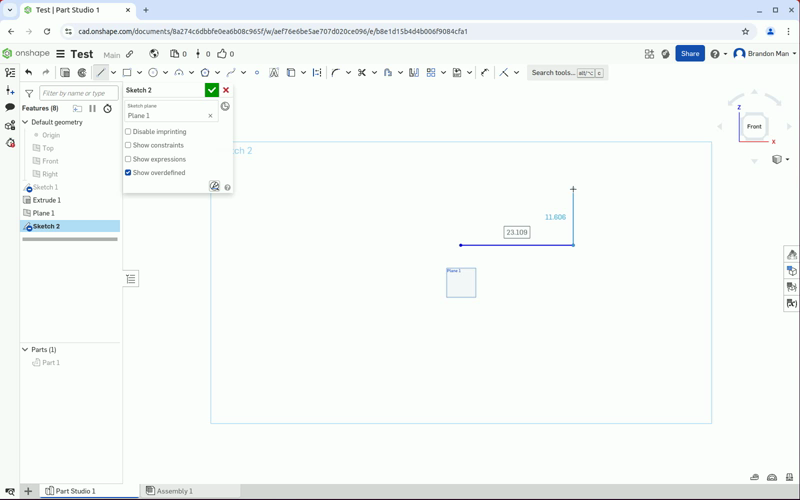
key_up(shift)
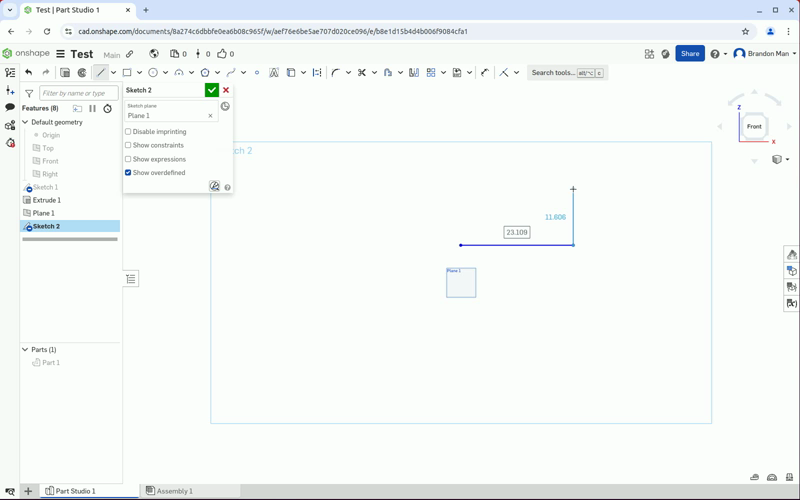
key_down(shift)
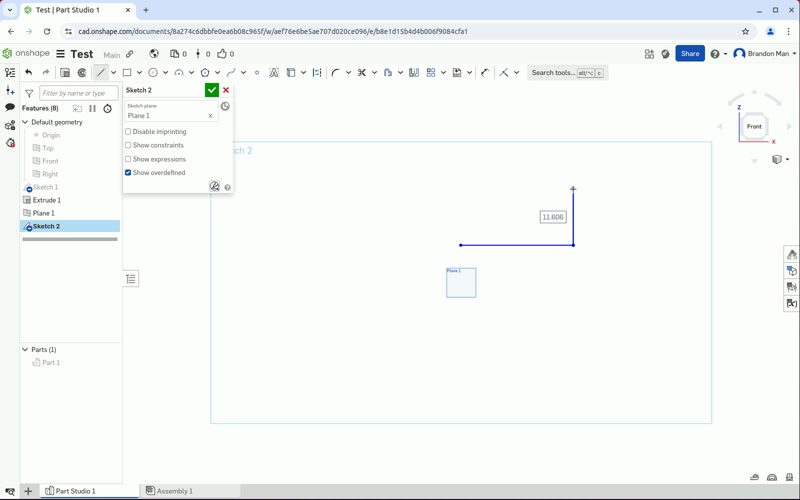
mouse_move(460, 188)
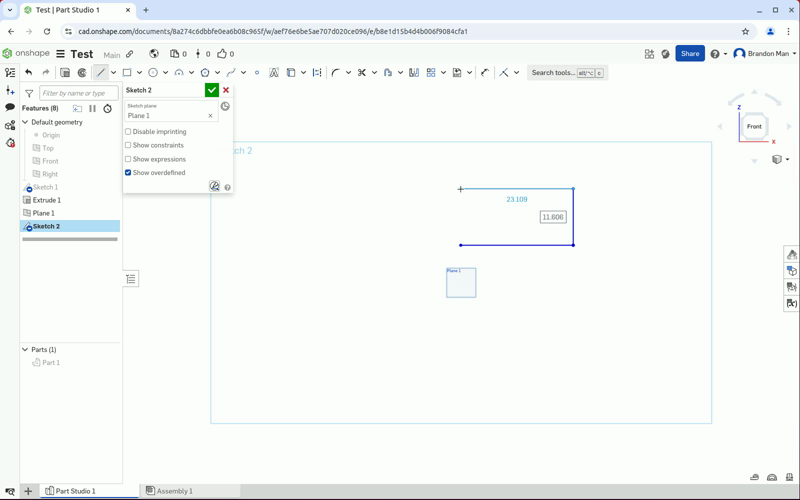
click(460, 188)
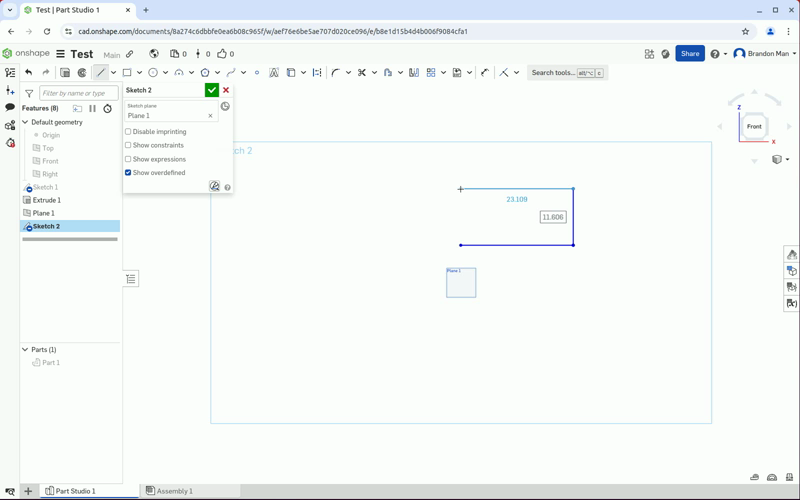
key_up(shift)
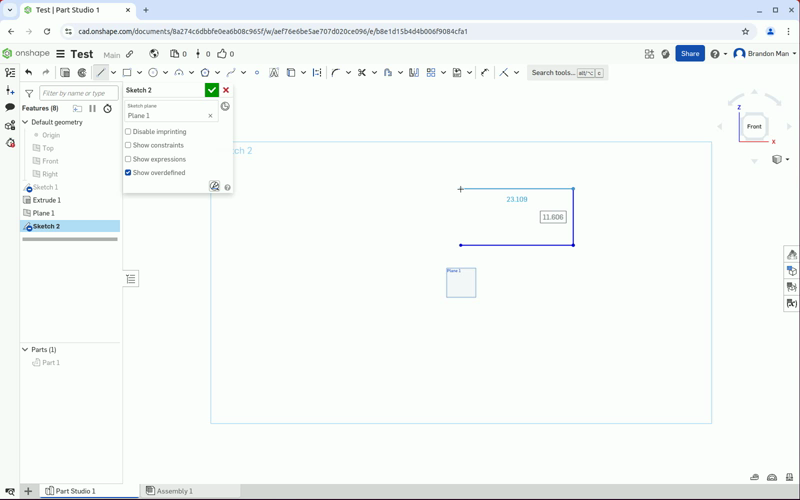
mouse_move(490, 188)
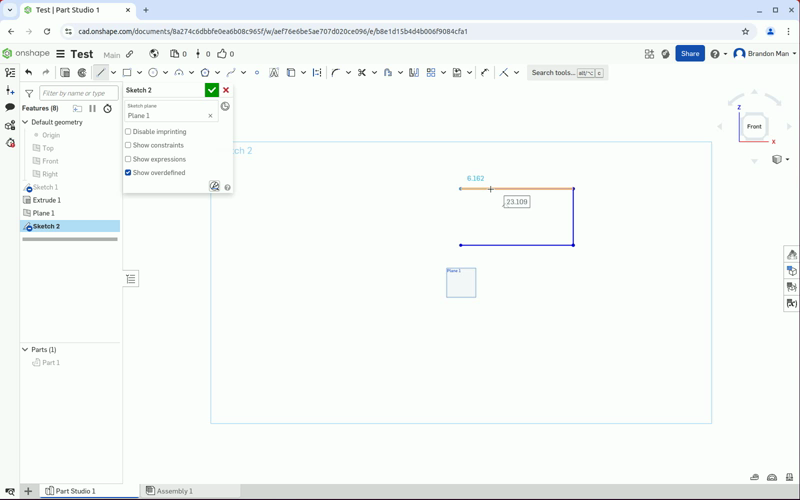
key_down(shift)
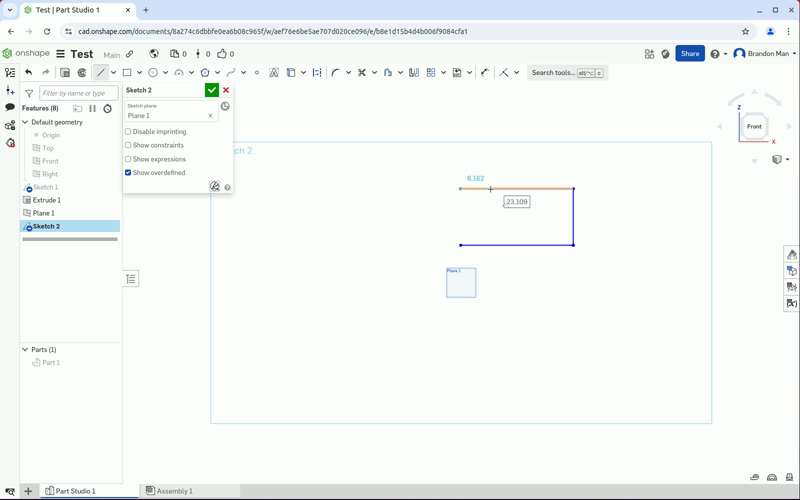
mouse_move(460, 245)
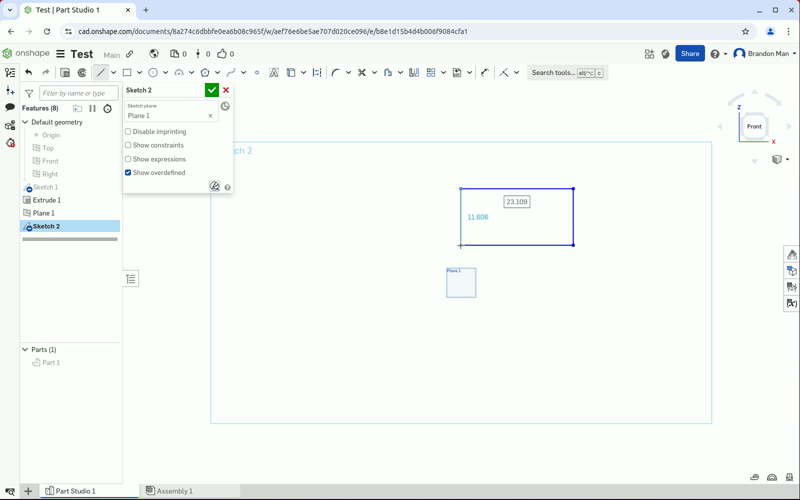
key_up(shift)
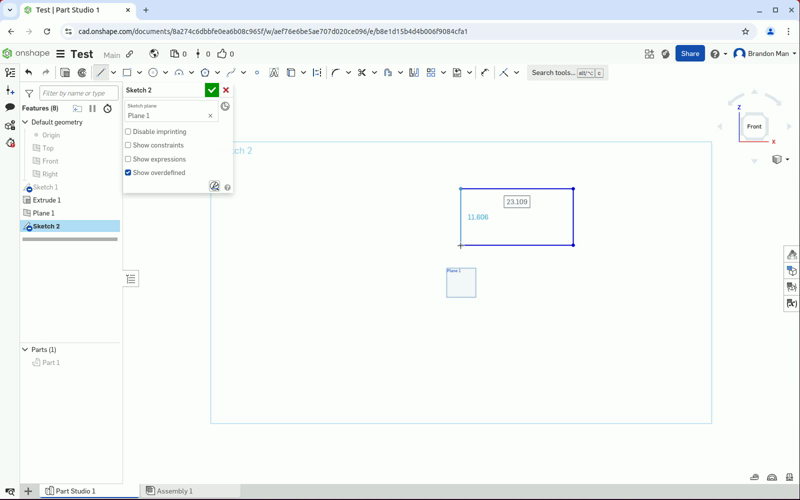
click(460, 245)
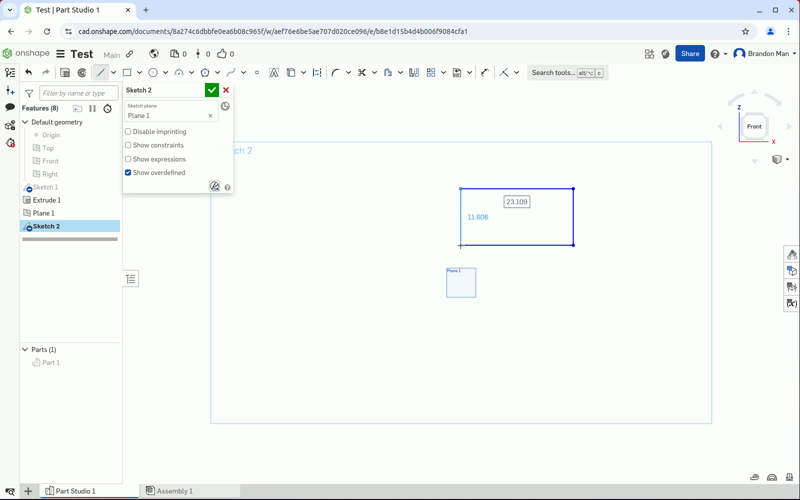
key(esc)
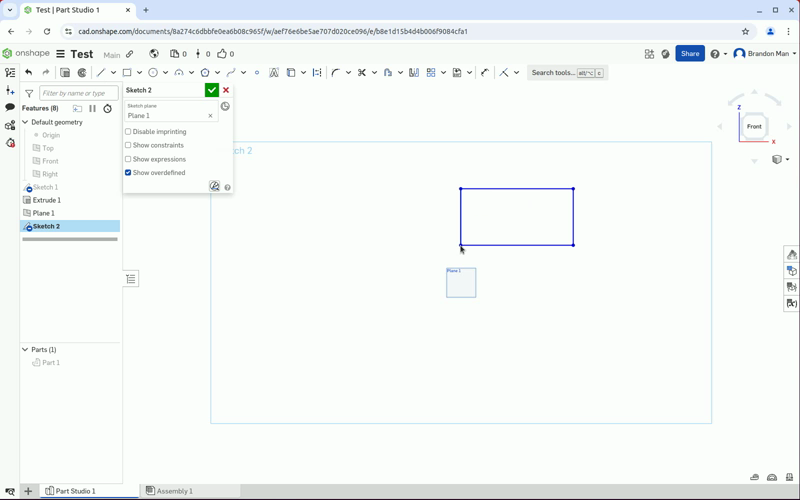
mouse_move(554, 224)
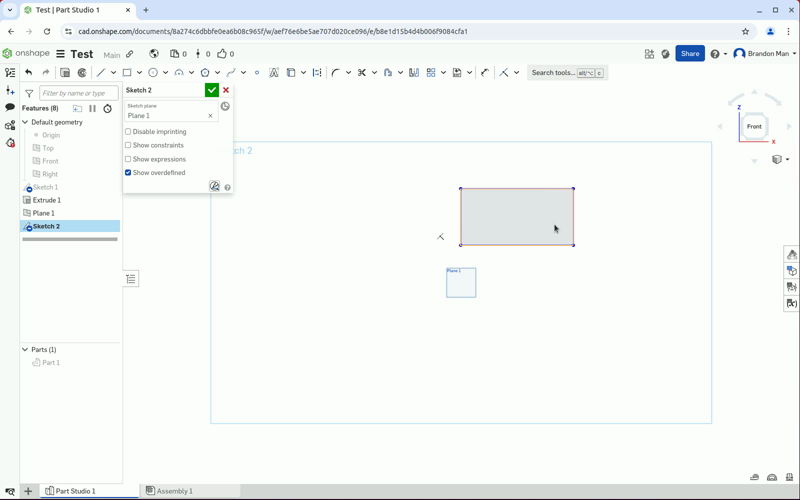
click(554, 224)
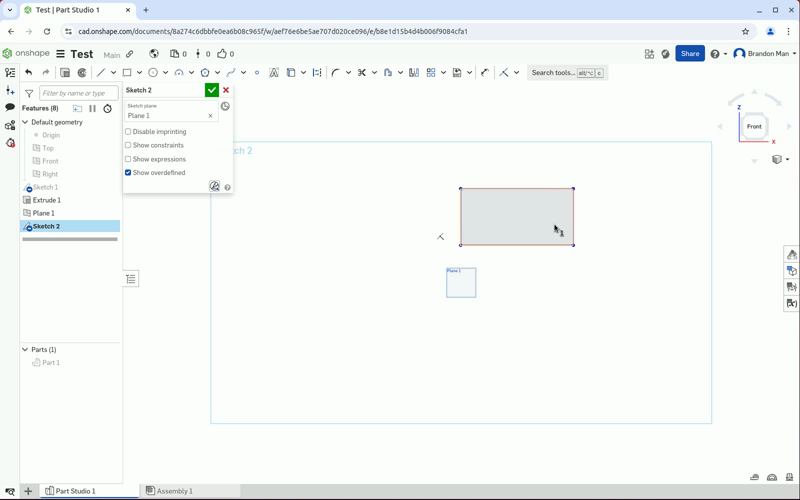
mouse_move(73, 352)
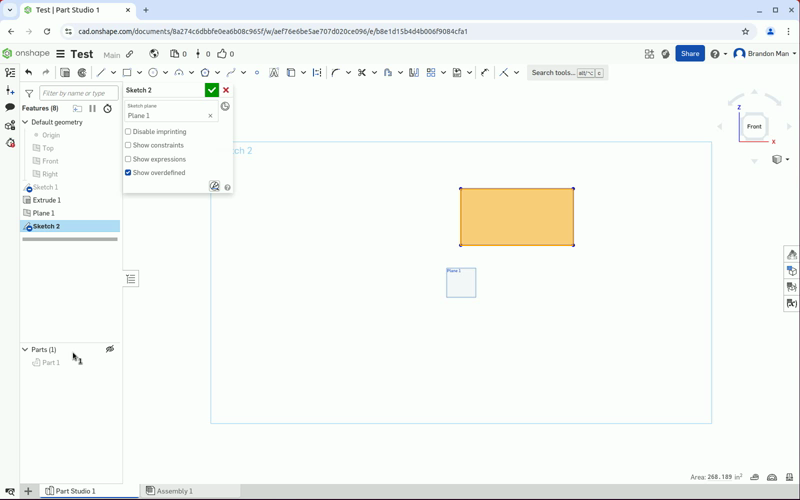
key(shift+y)
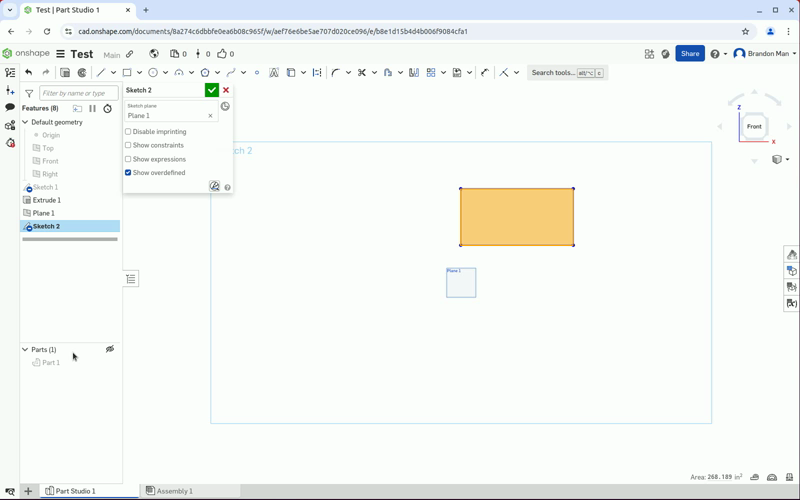
key(shift+e)
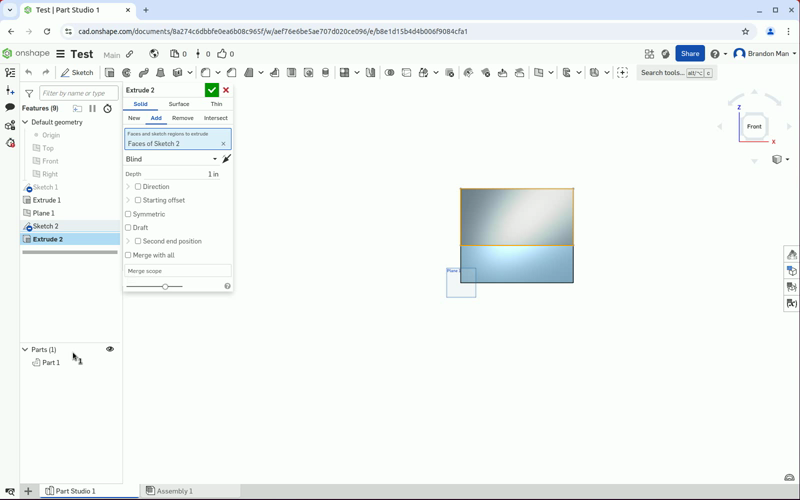
mouse_move(143, 106)
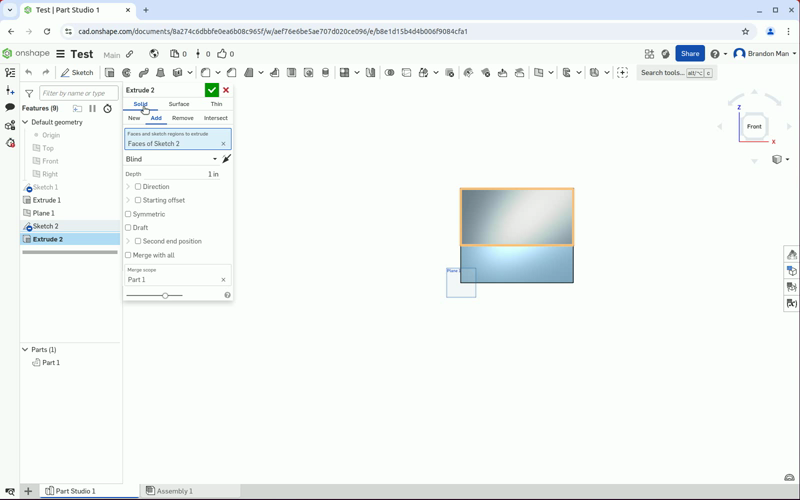
click(143, 106)
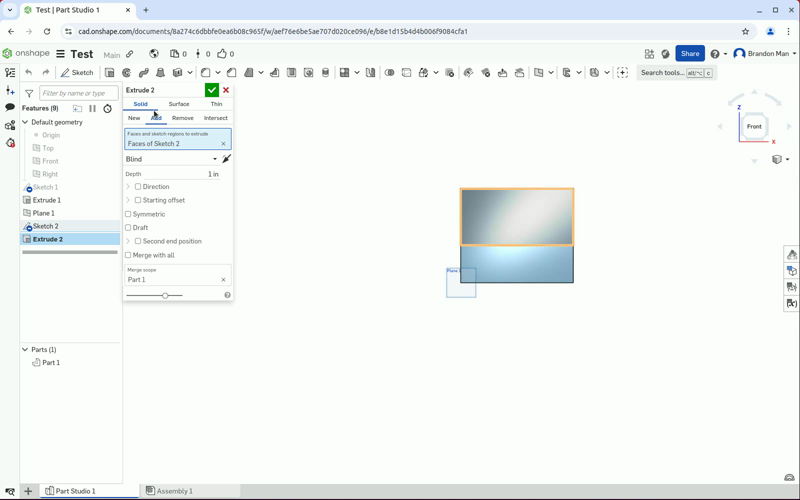
mouse_move(186, 120)
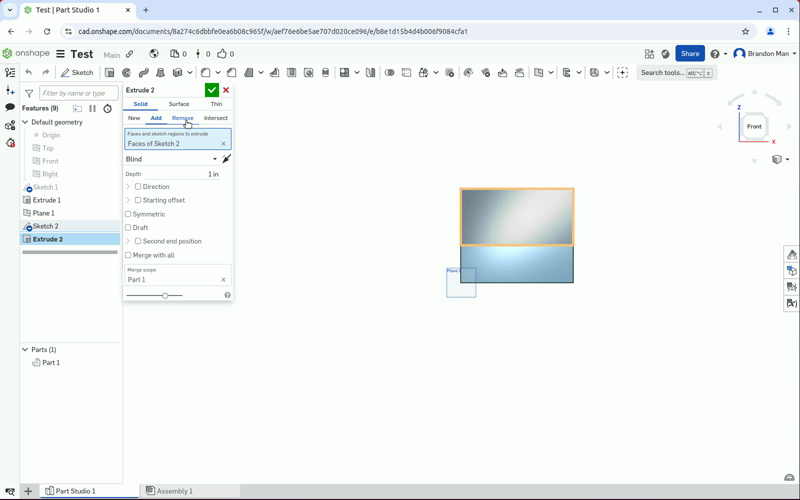
click(186, 120)
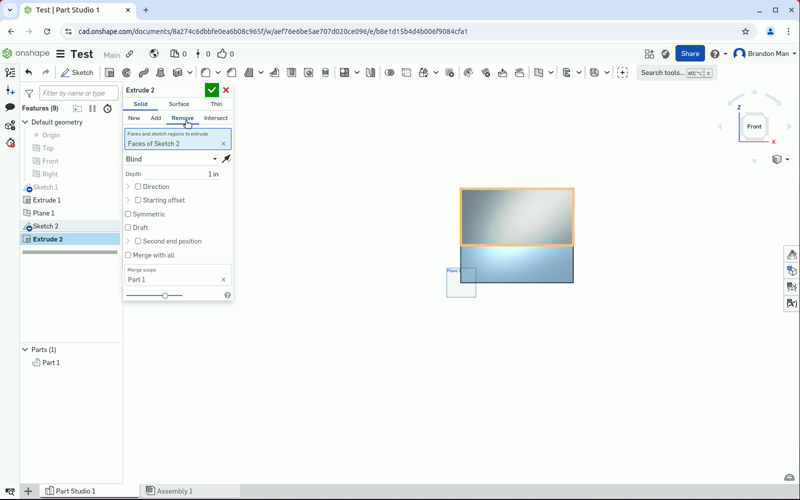
key(tab, 4)
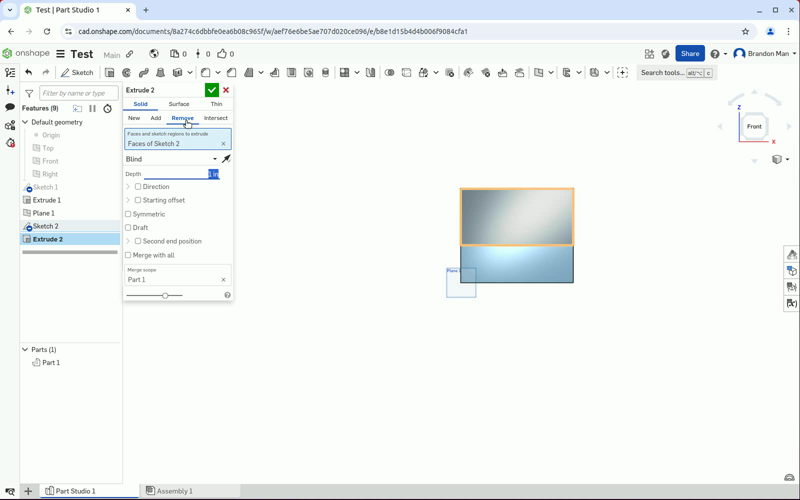
text(7.703)
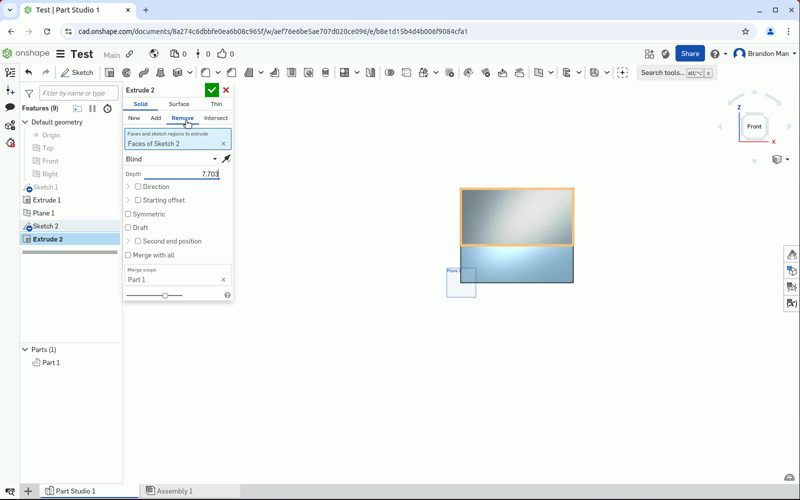
key(tab, 6)
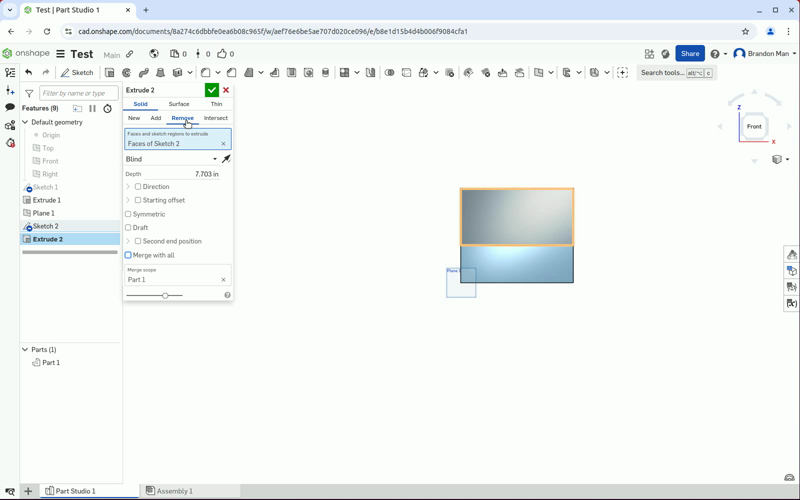
key(space)
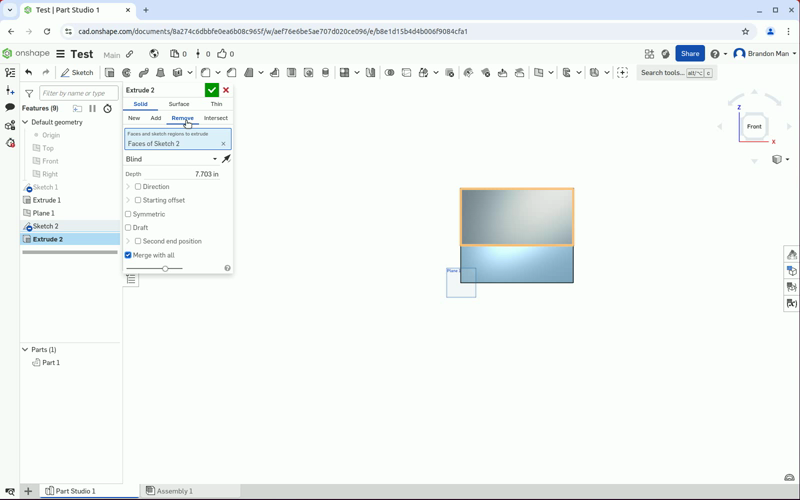
key(enter)
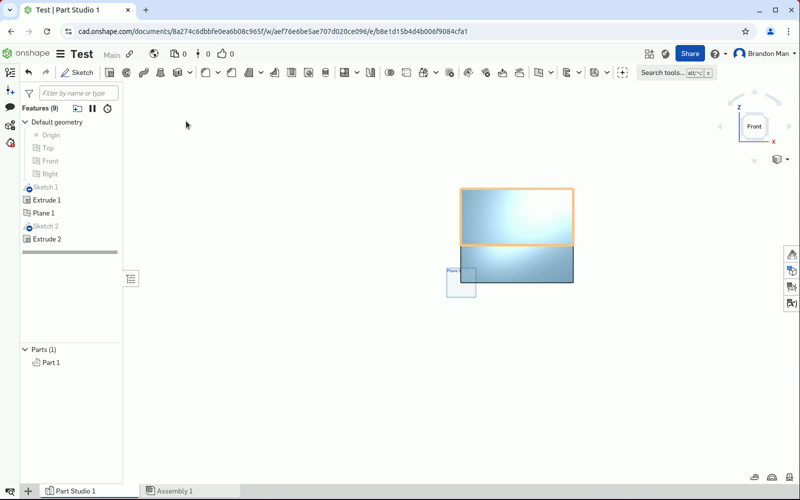
key(shift+h)
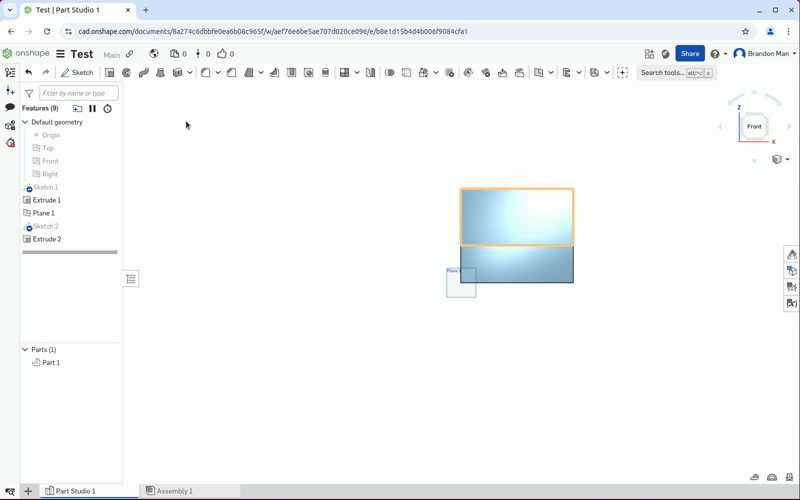
key(shift+h)
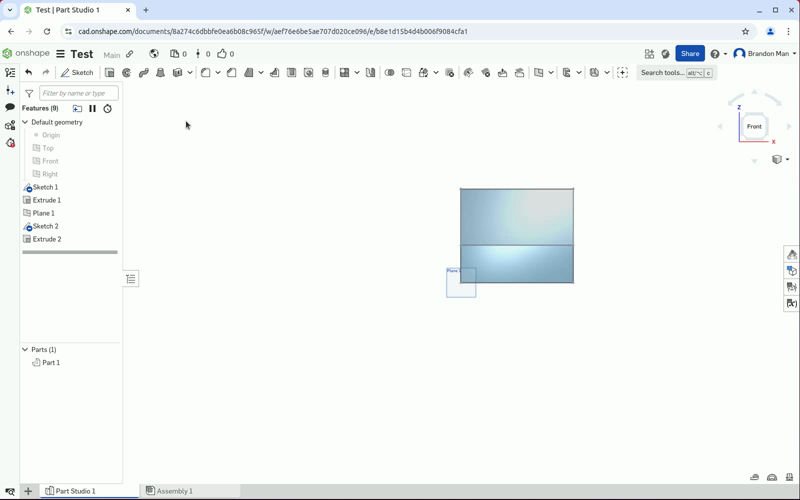
key(shift+7)
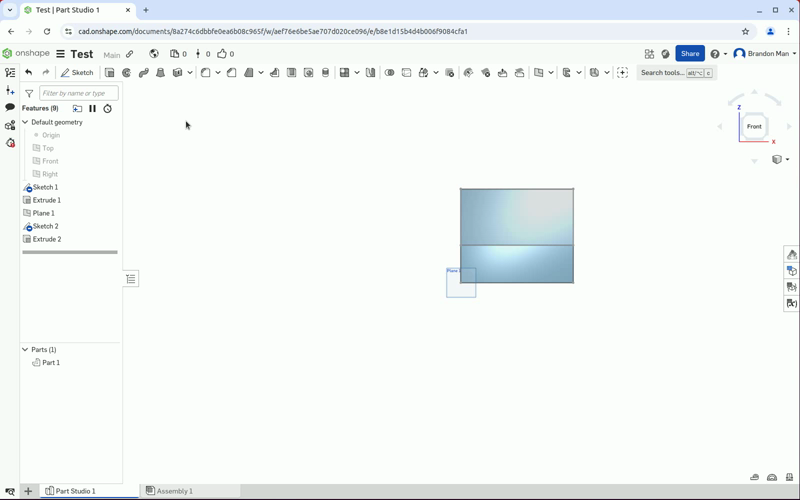
key(left, 2)
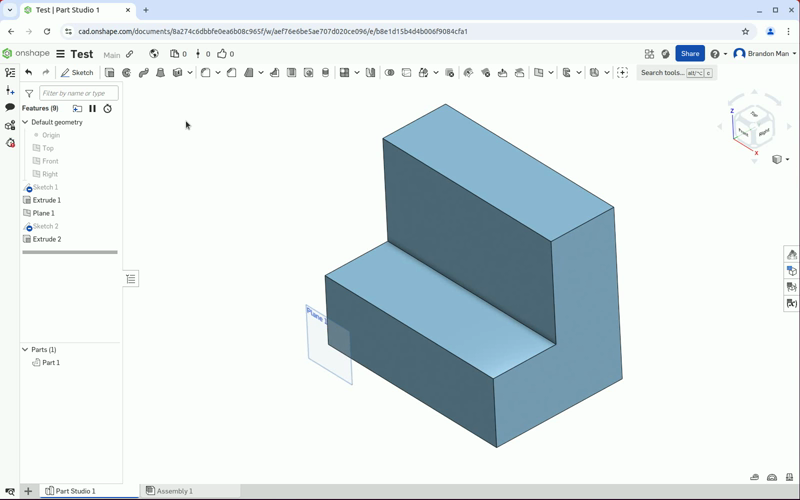
key(down, 2)
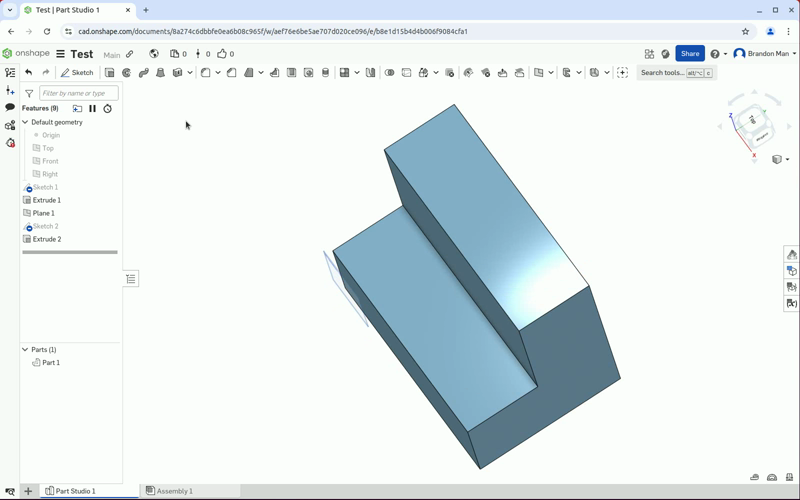
key(up, 2)
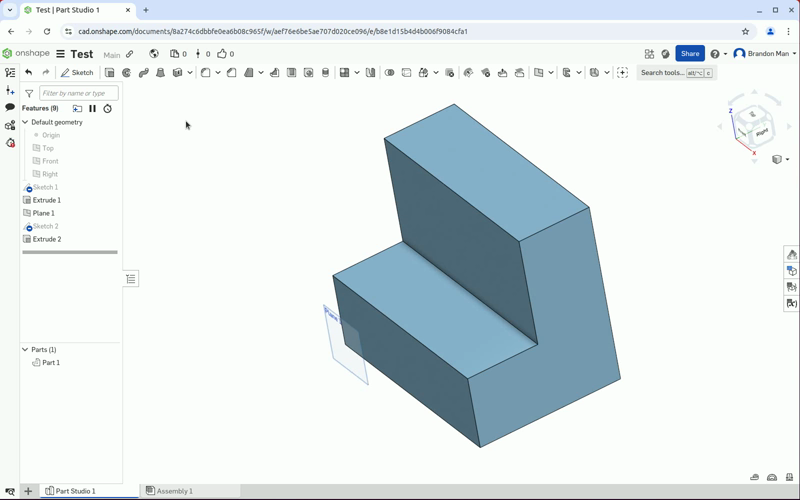
key(right, 2)
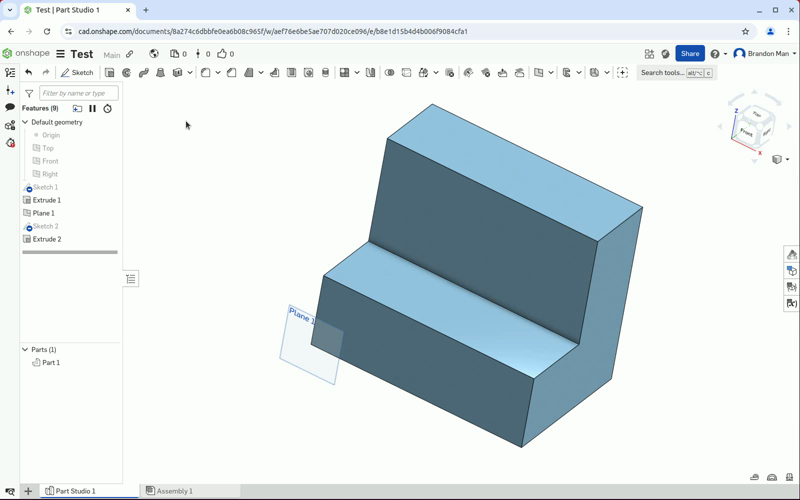
mouse_move(73, 189)
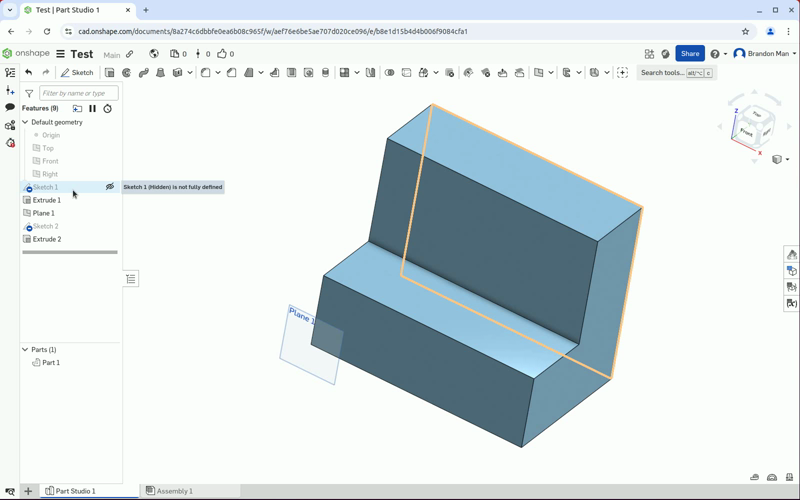
click(73, 189)